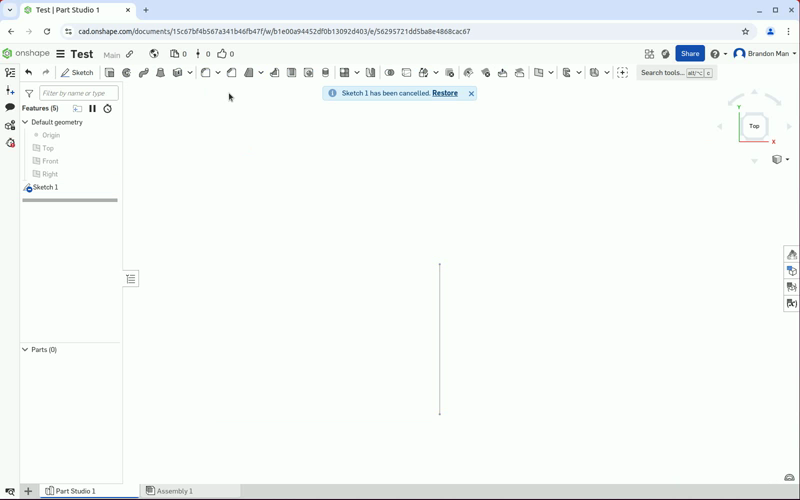
key(shift+h)
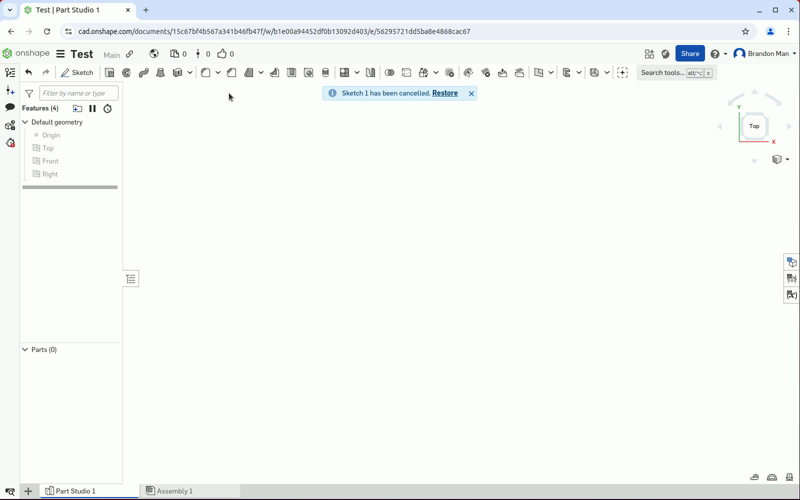
mouse_move(73, 352)
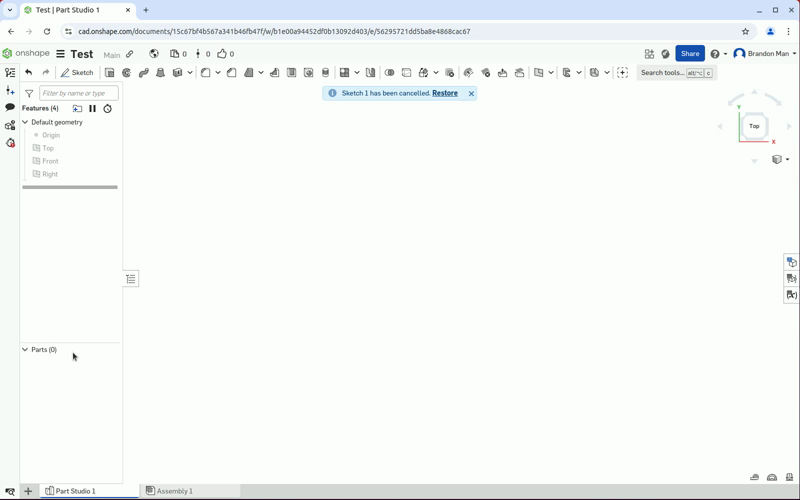
key(y)
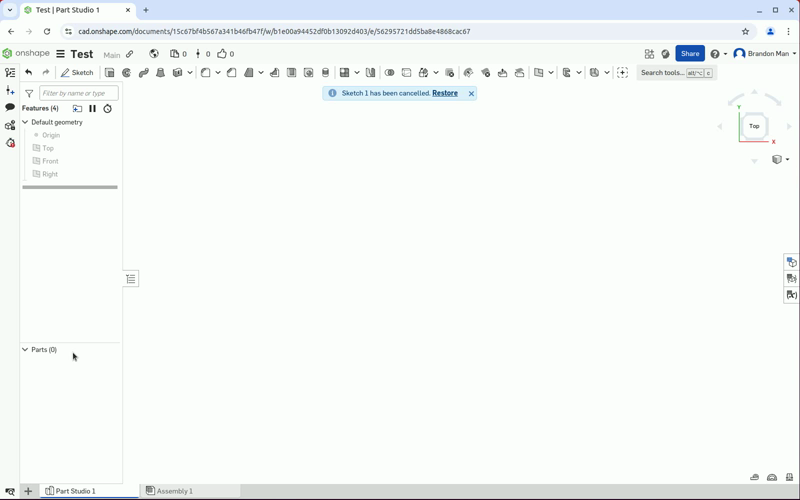
key(shift+p)
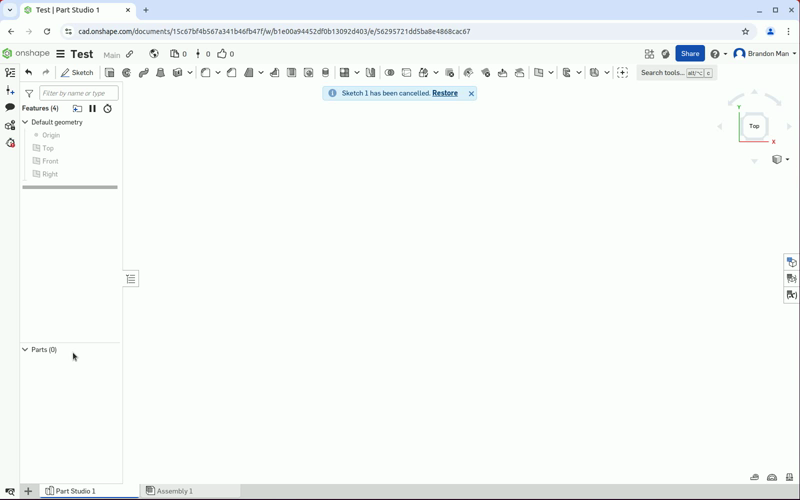
key(space)
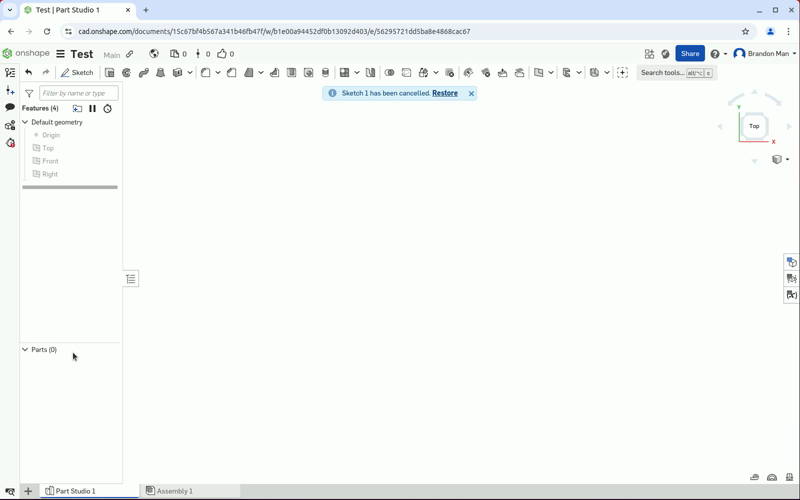
key_down(shift)
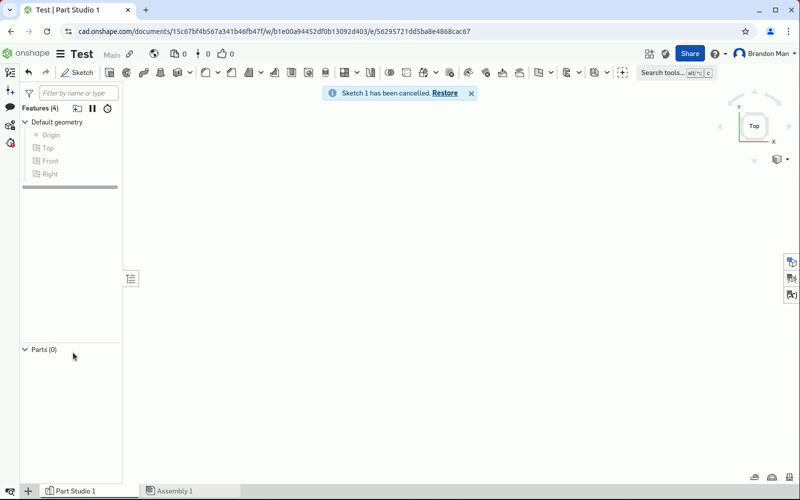
key(up)
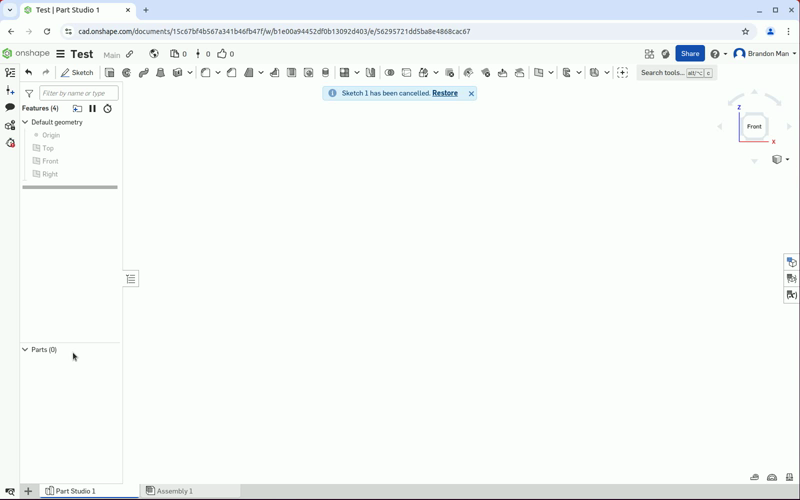
key_up(shift)
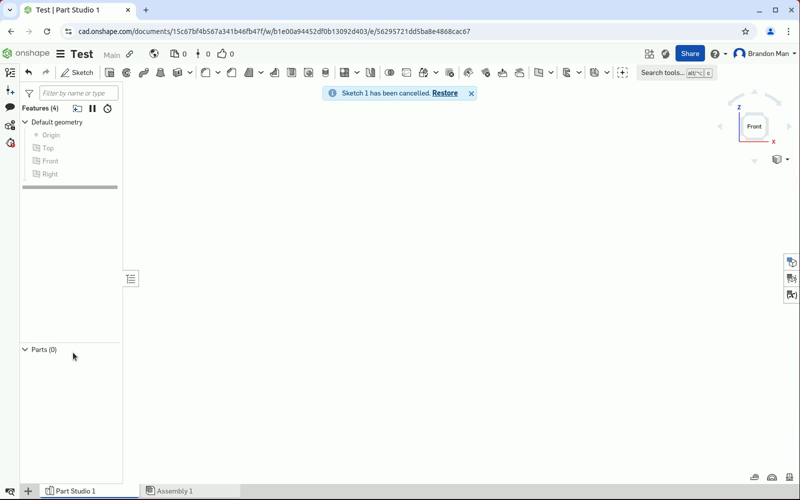
mouse_move(73, 352)
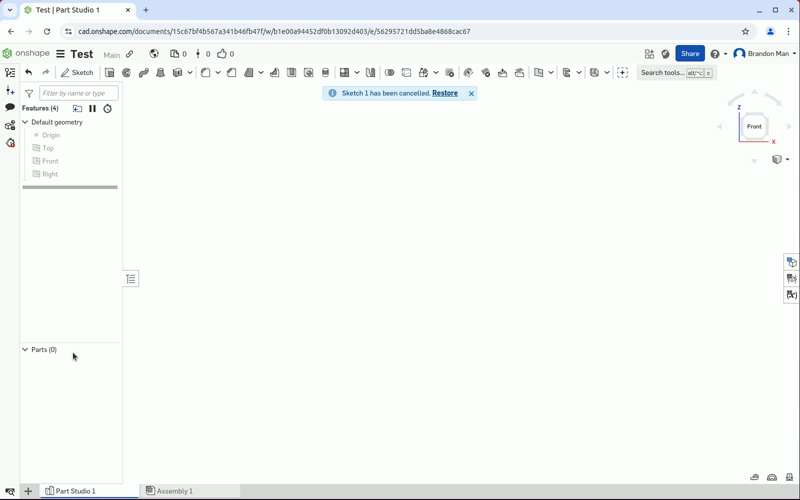
key(shift+y)
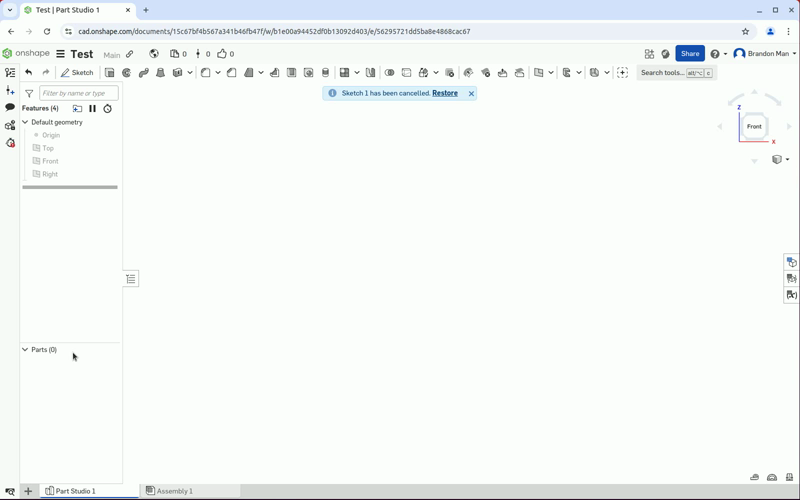
key(shift+s)
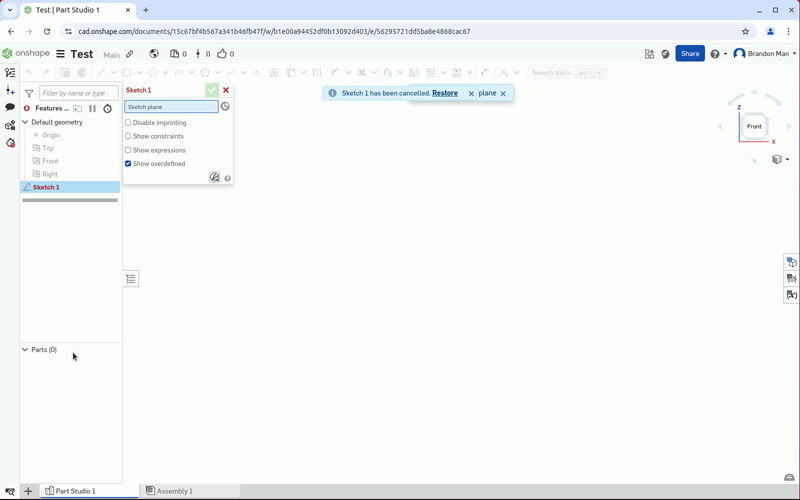
mouse_move(73, 163)
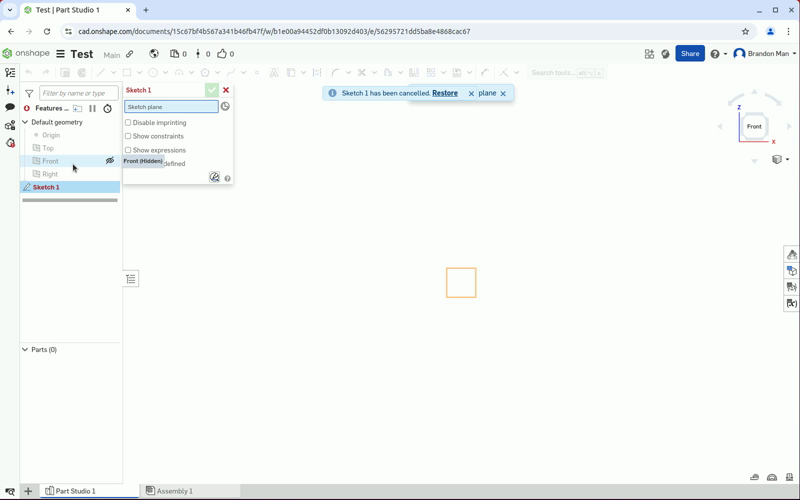
click(73, 163)
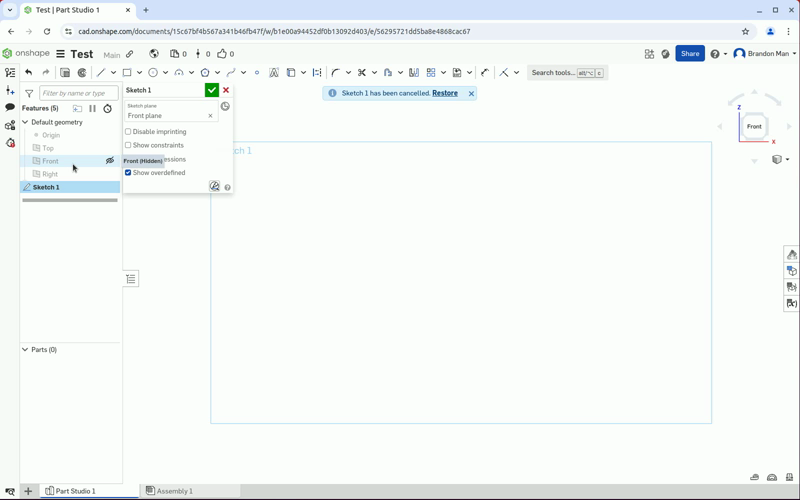
mouse_move(73, 352)
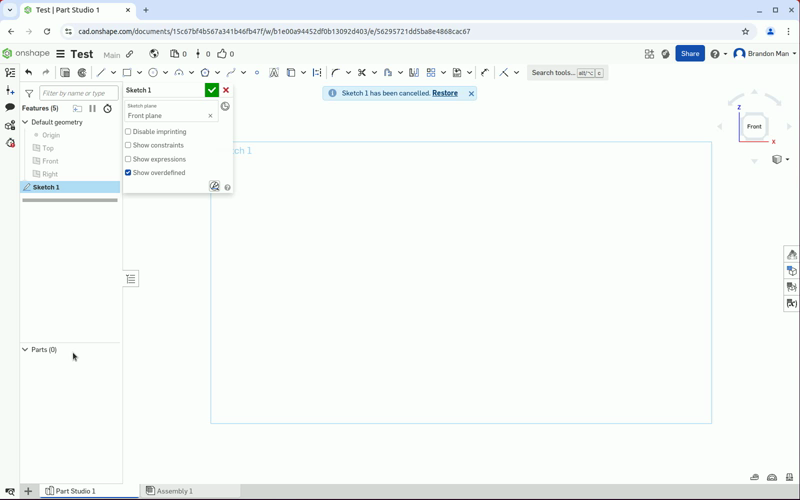
key(y)
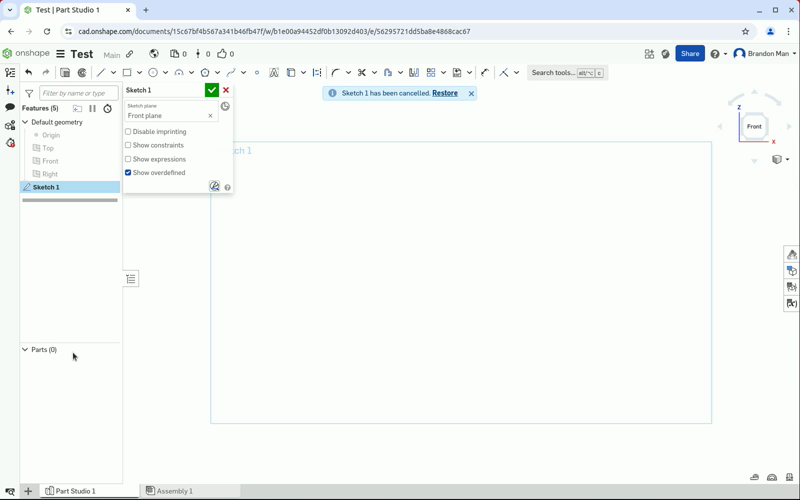
key(l)
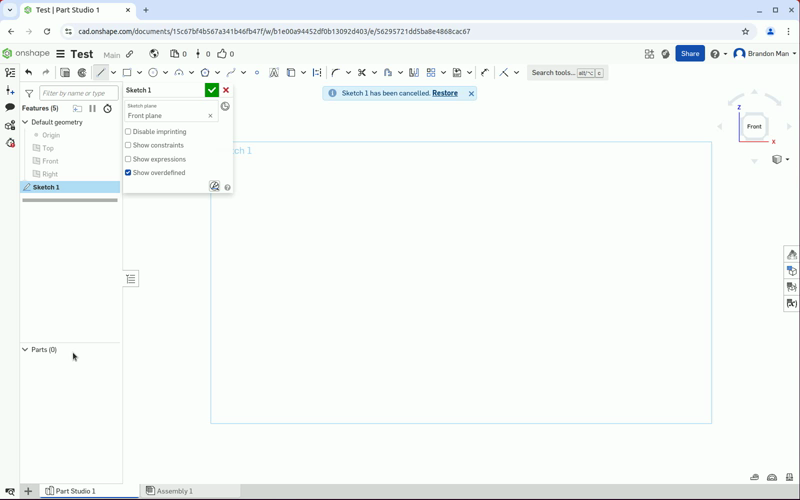
key_down(shift)
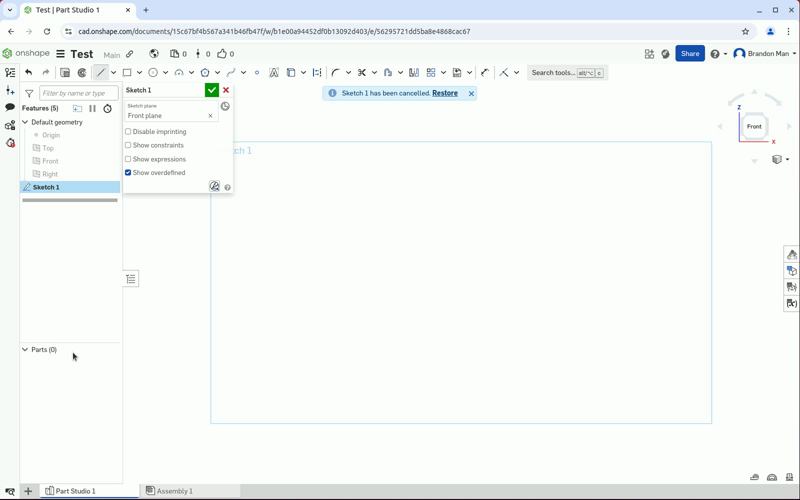
mouse_move(460, 282)
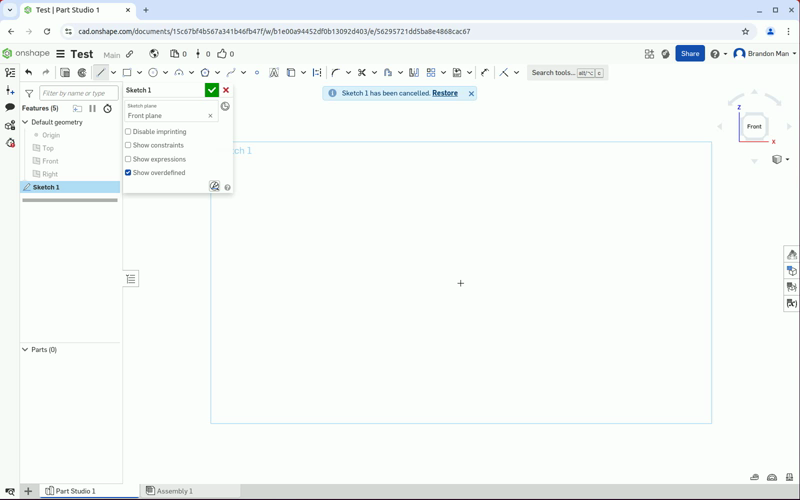
click(460, 282)
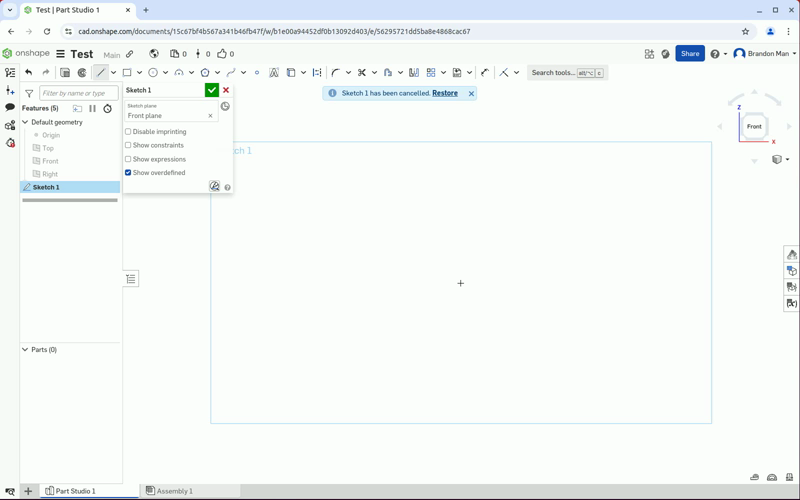
key_up(shift)
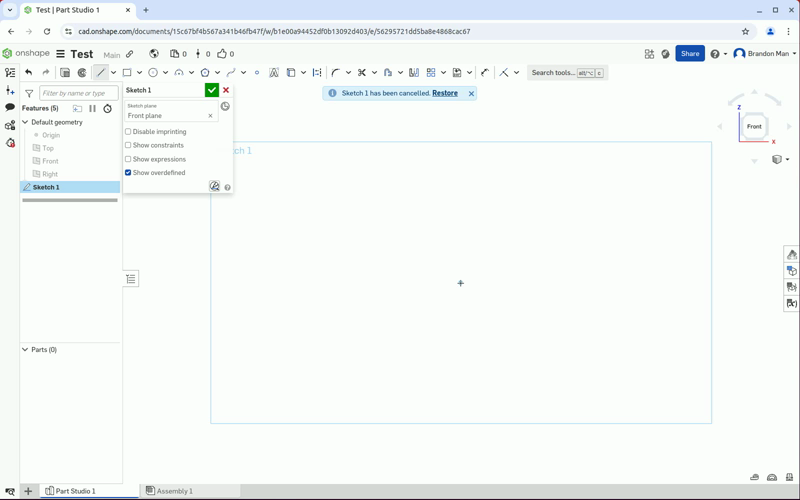
key_down(shift)
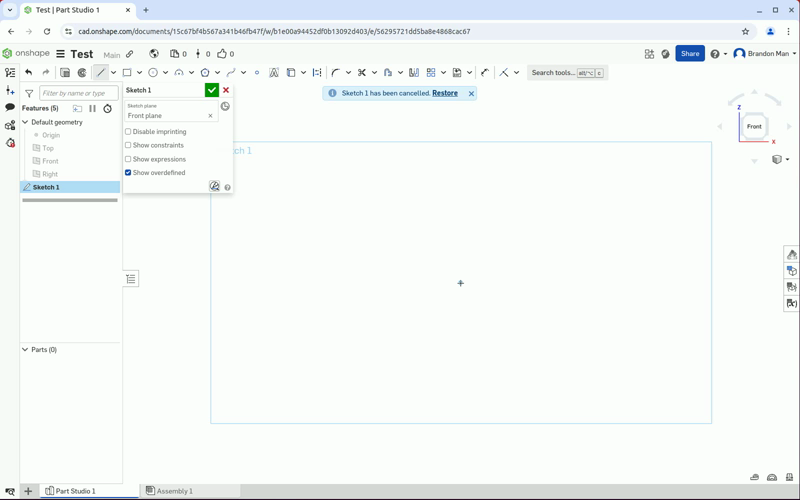
mouse_move(573, 282)
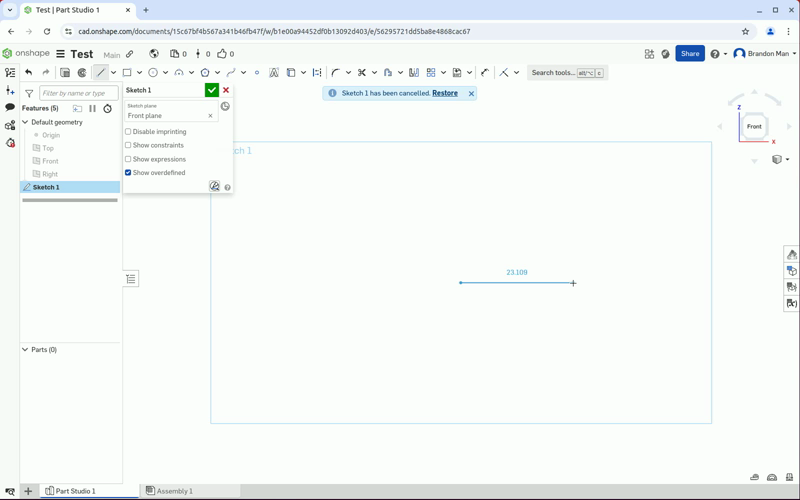
click(573, 282)
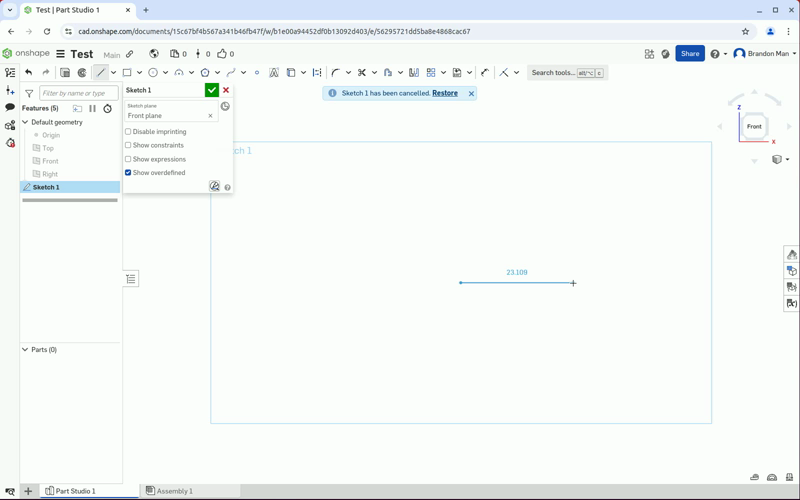
key_up(shift)
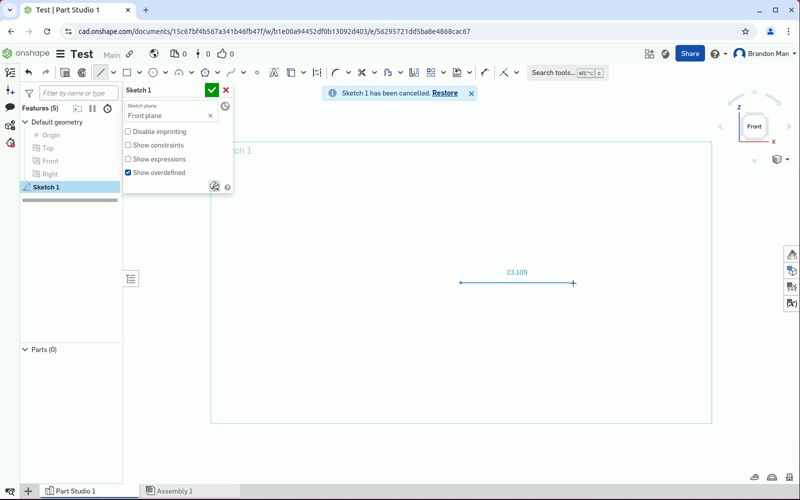
key_down(shift)
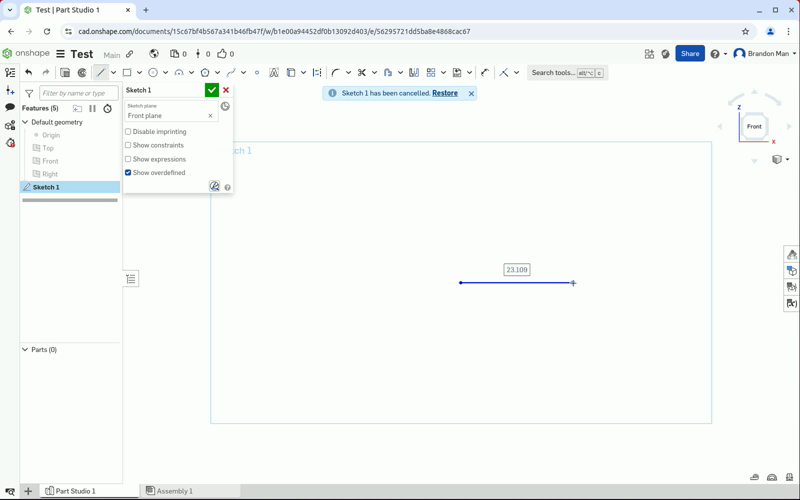
mouse_move(503, 213)
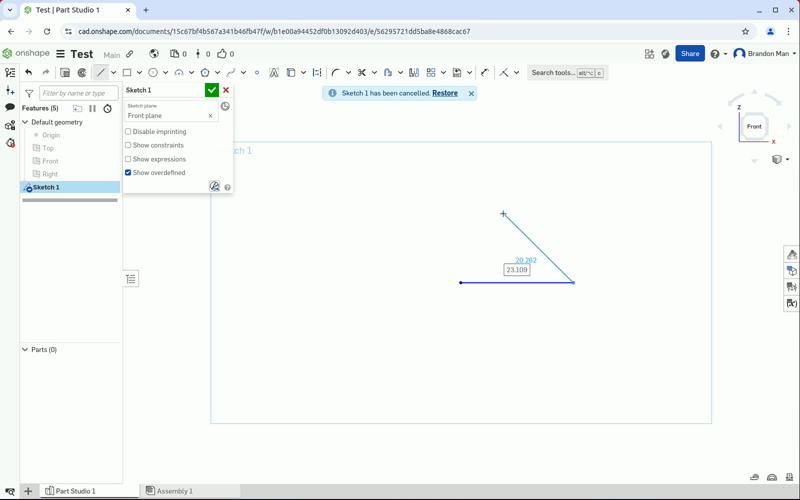
click(503, 213)
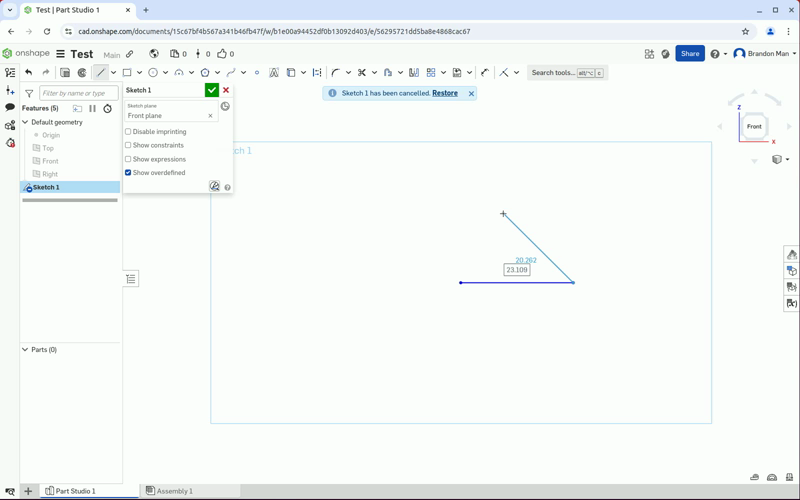
key_up(shift)
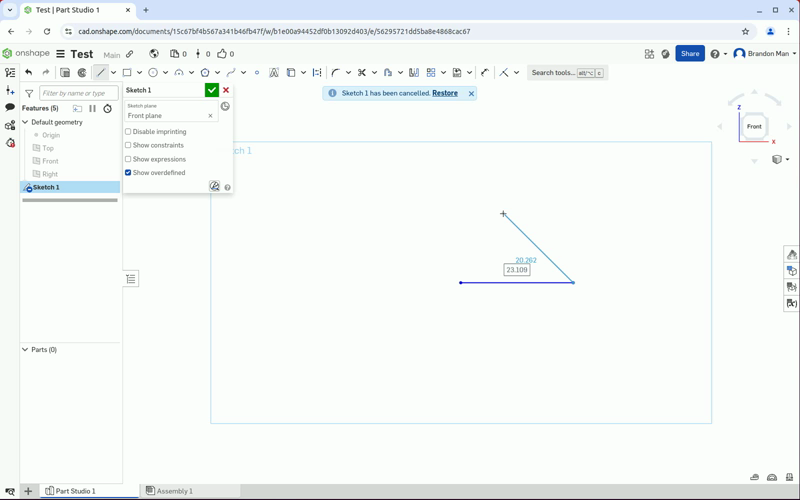
key_down(shift)
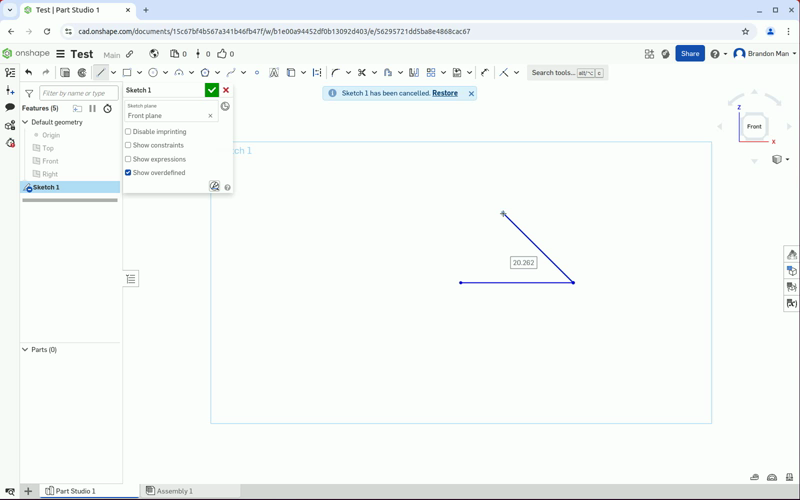
mouse_move(533, 213)
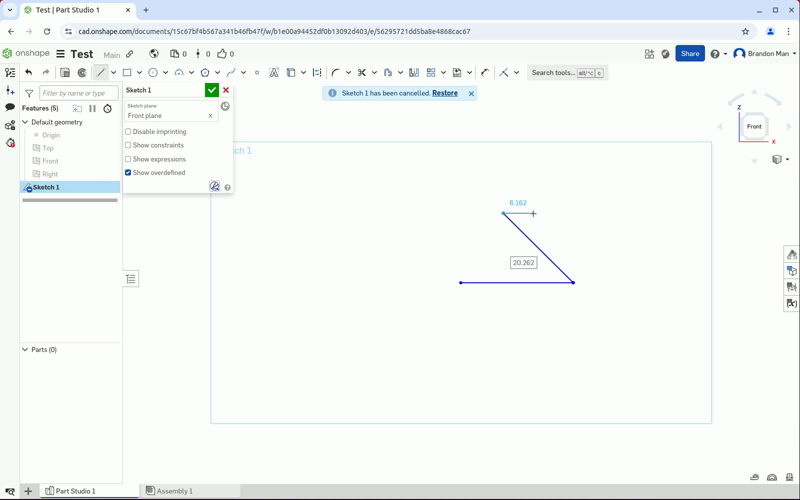
mouse_move(460, 213)
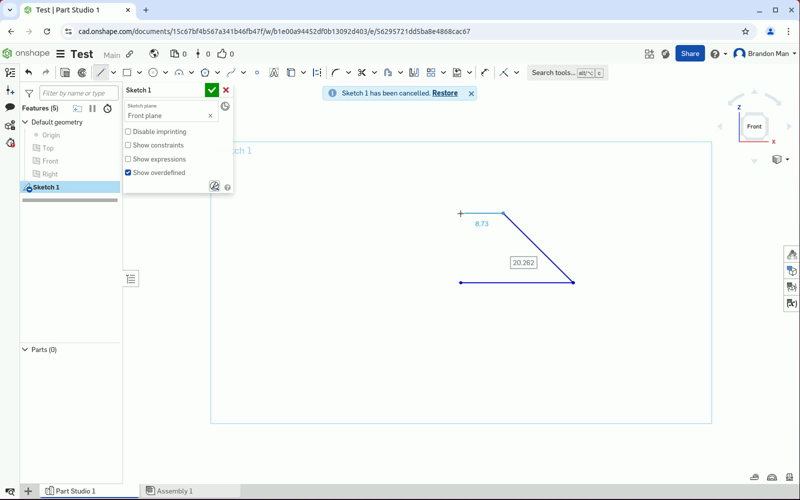
click(460, 213)
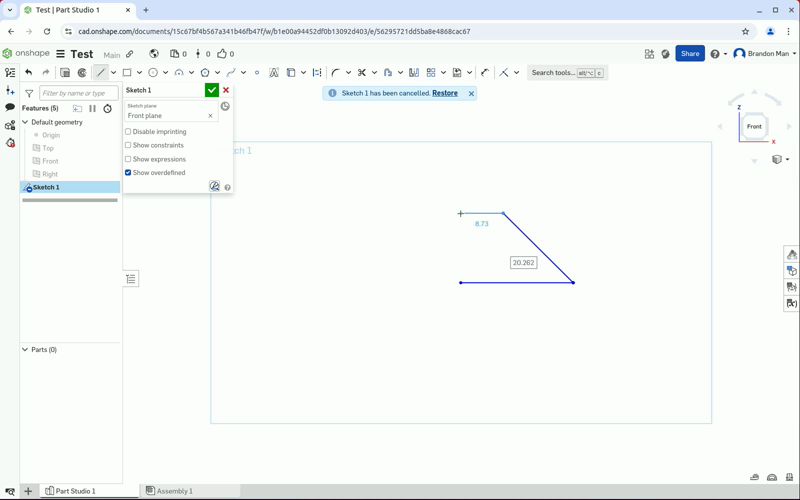
key_up(shift)
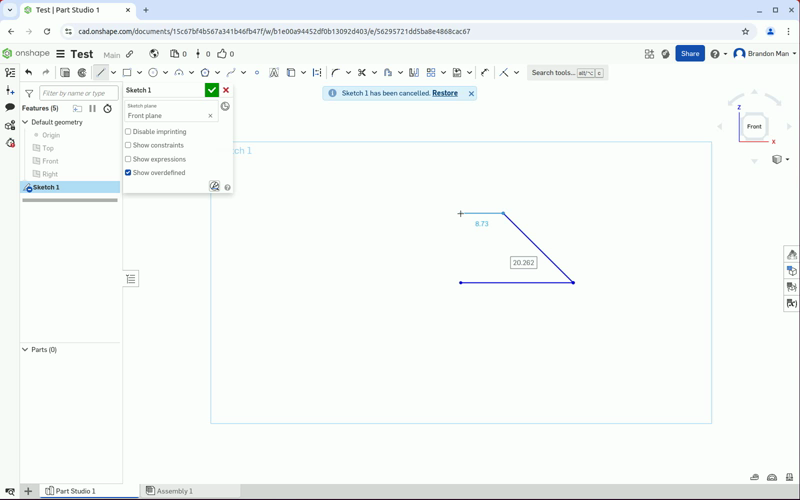
key_down(shift)
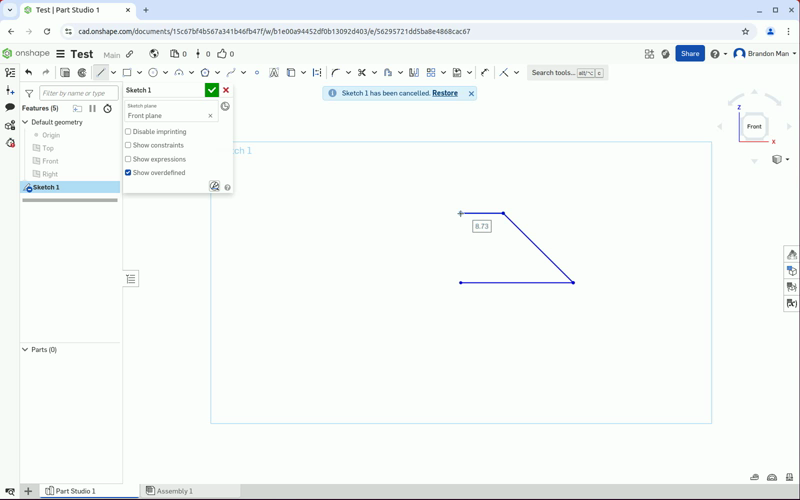
mouse_move(460, 282)
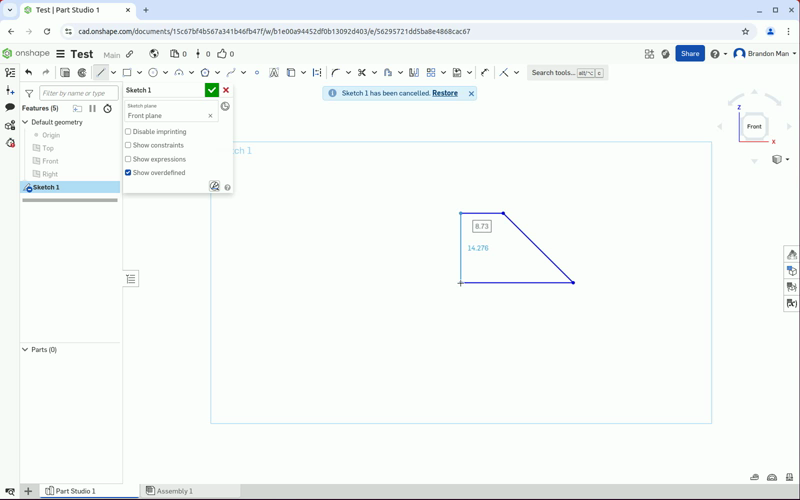
key_up(shift)
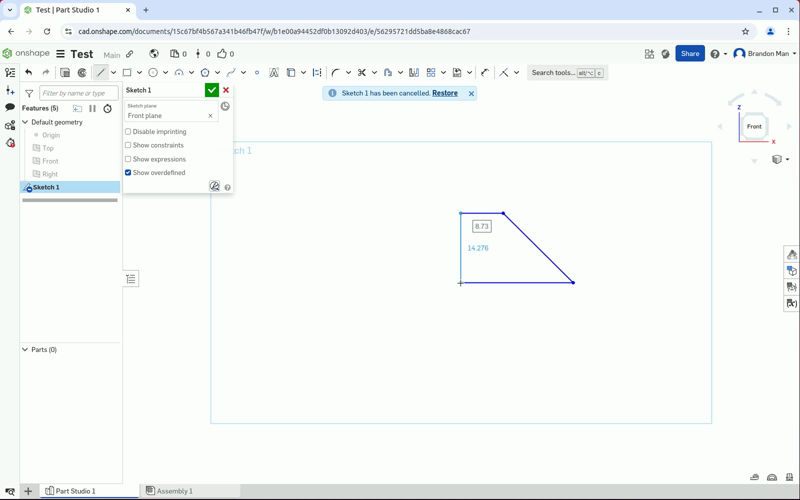
click(460, 282)
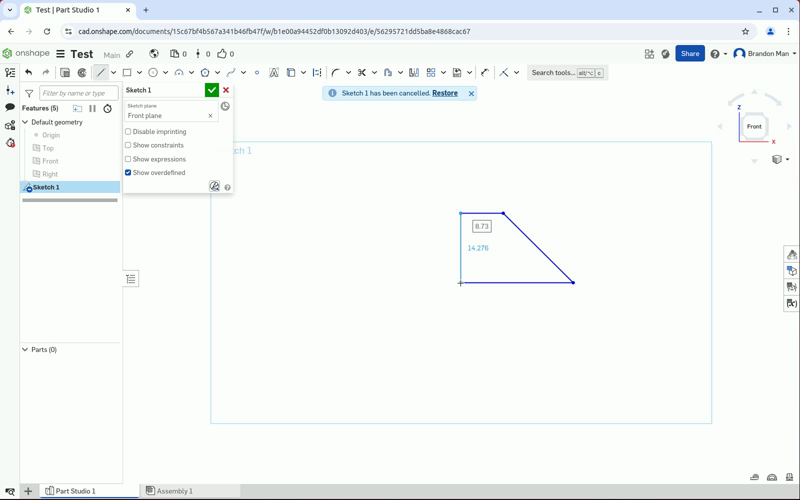
key(esc)
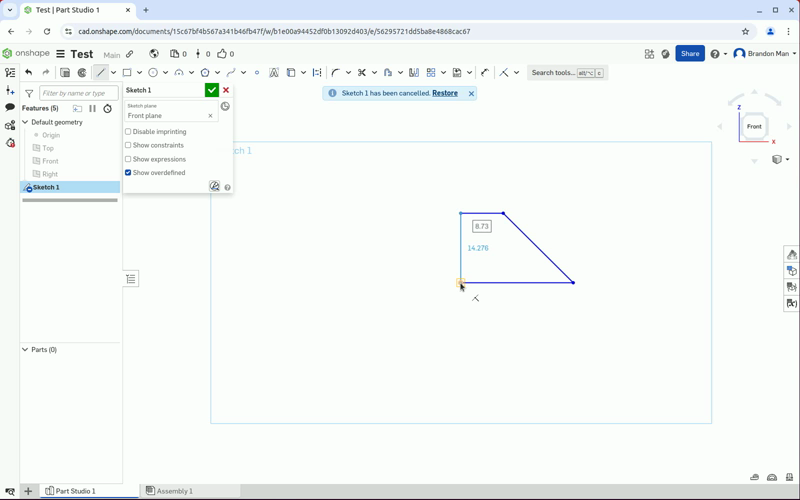
mouse_move(464, 229)
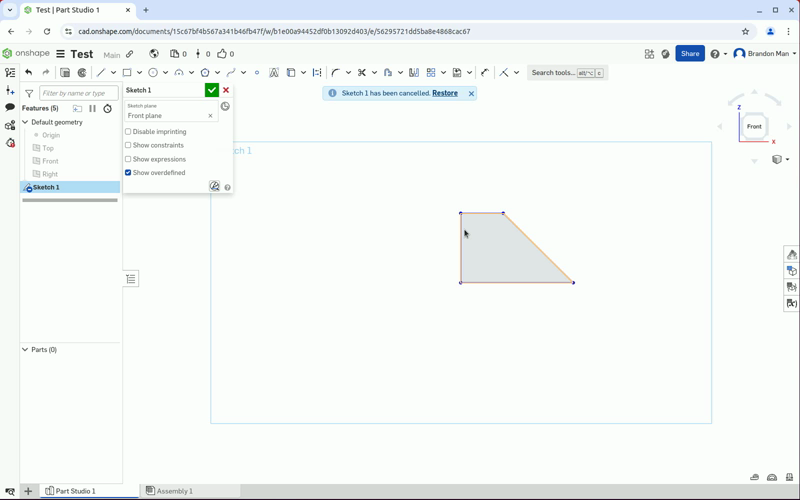
click(464, 229)
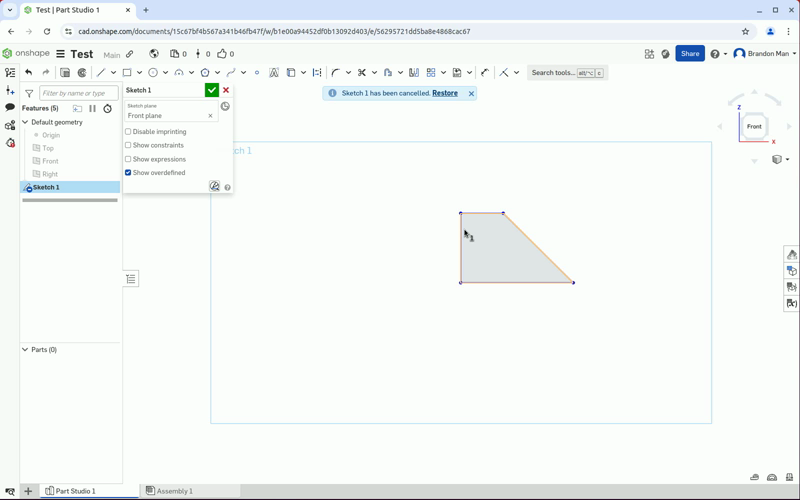
mouse_move(73, 352)
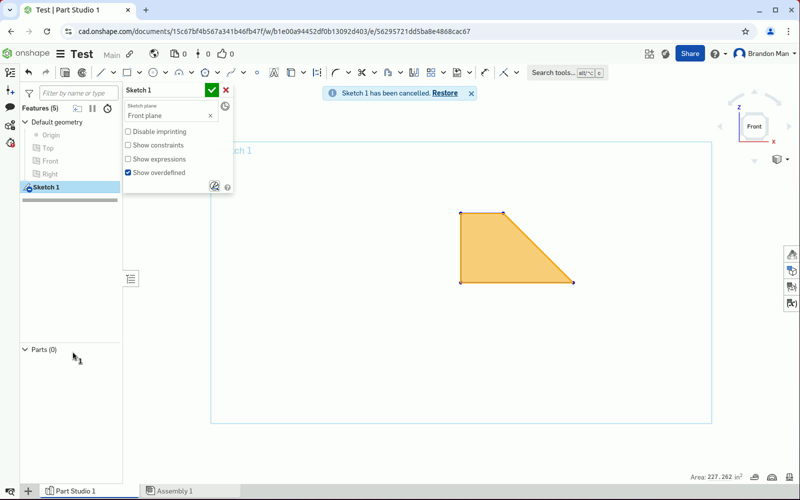
key(shift+y)
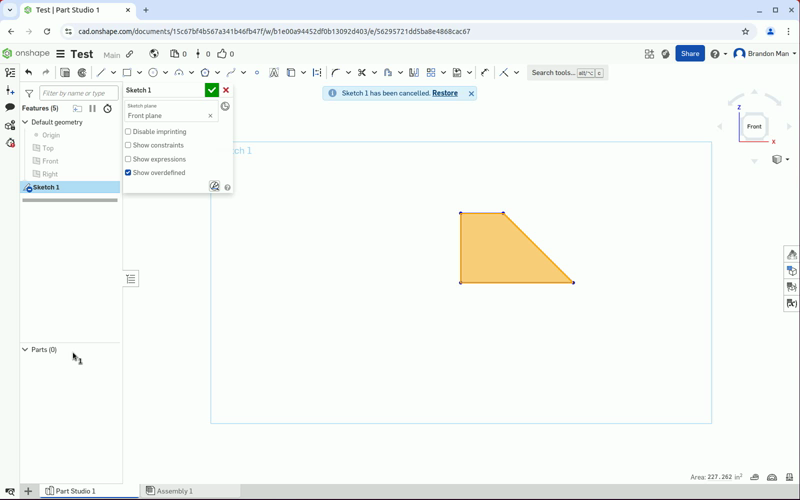
key(shift+e)
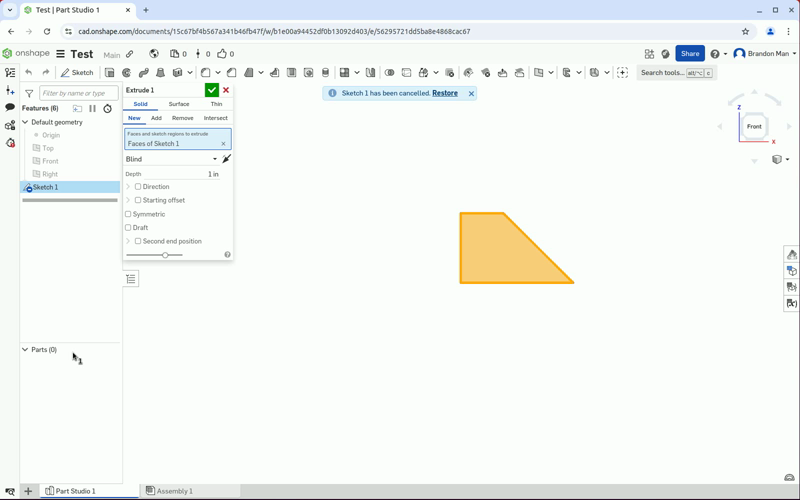
mouse_move(143, 106)
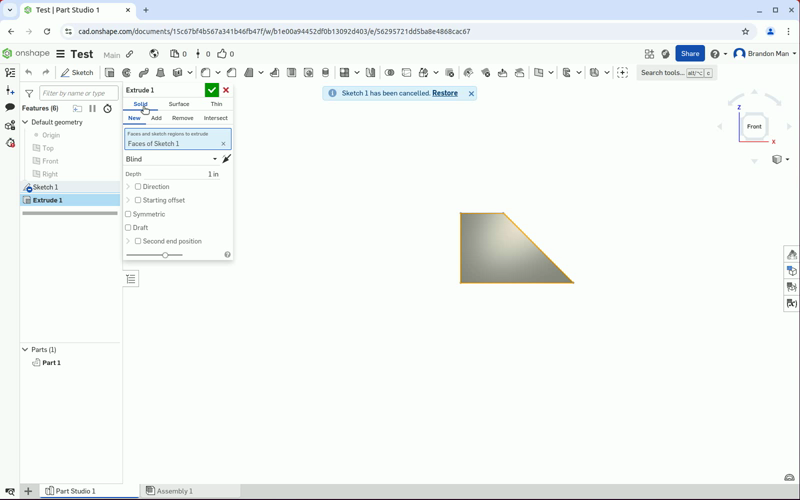
click(143, 106)
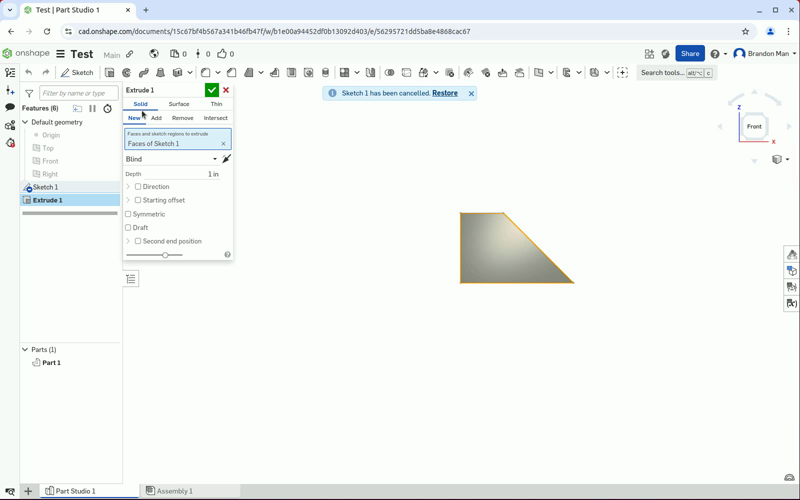
mouse_move(137, 120)
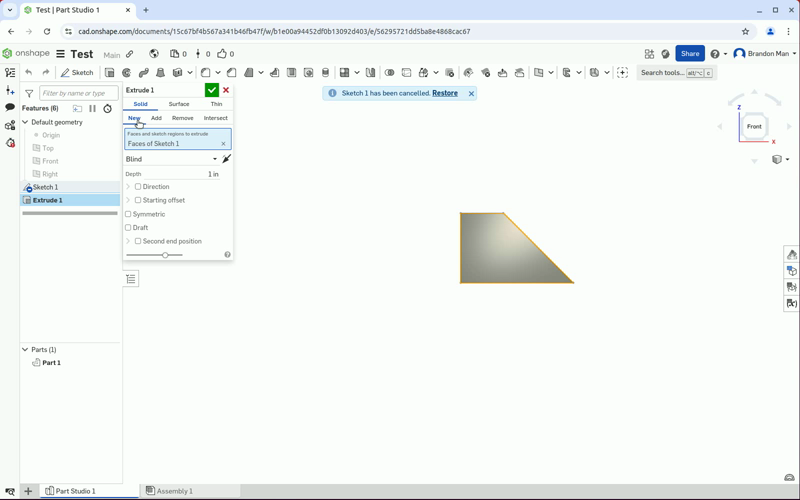
click(137, 120)
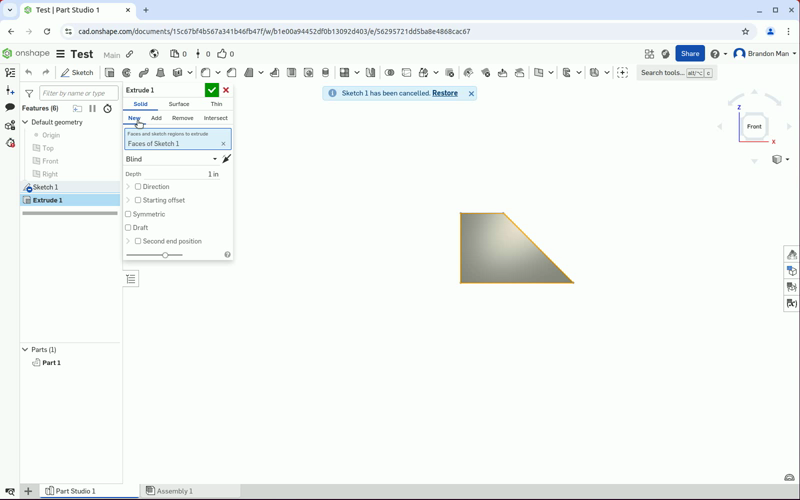
key(tab, 4)
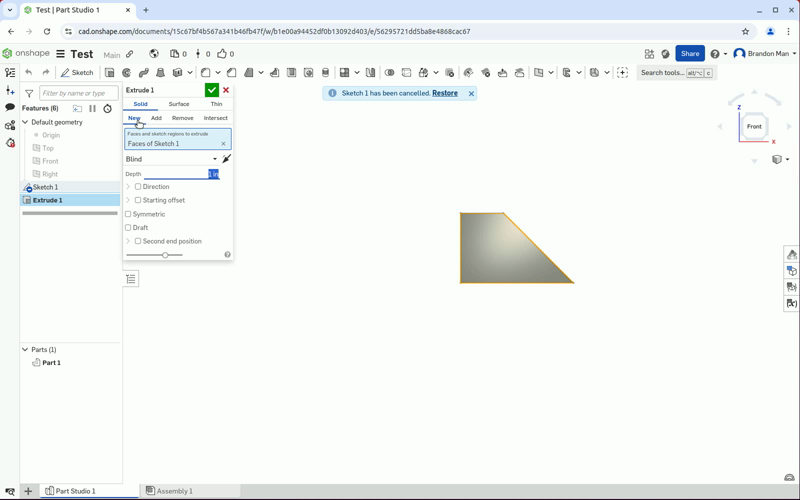
text(14.443)
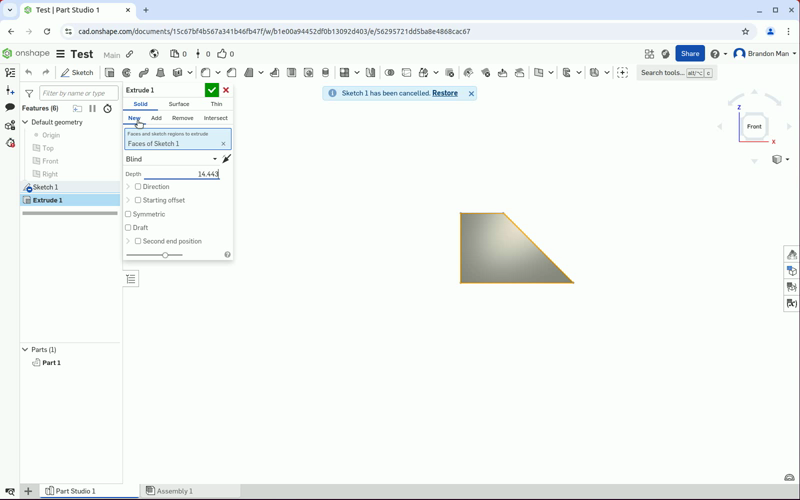
key(enter)
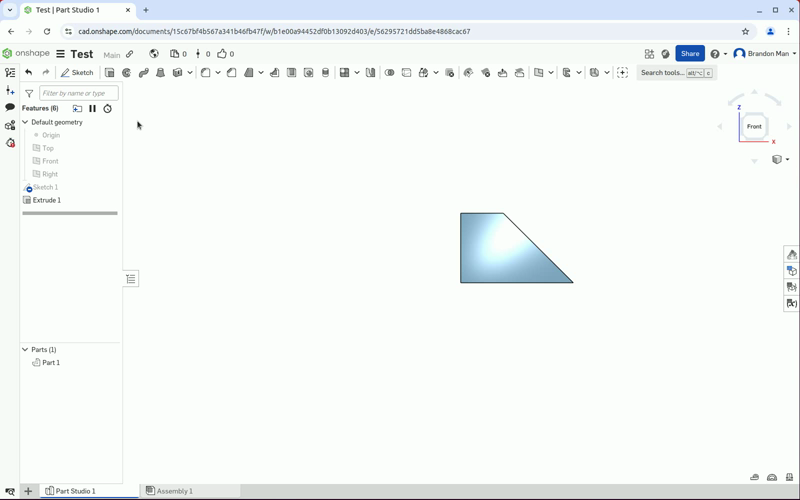
key(shift+h)
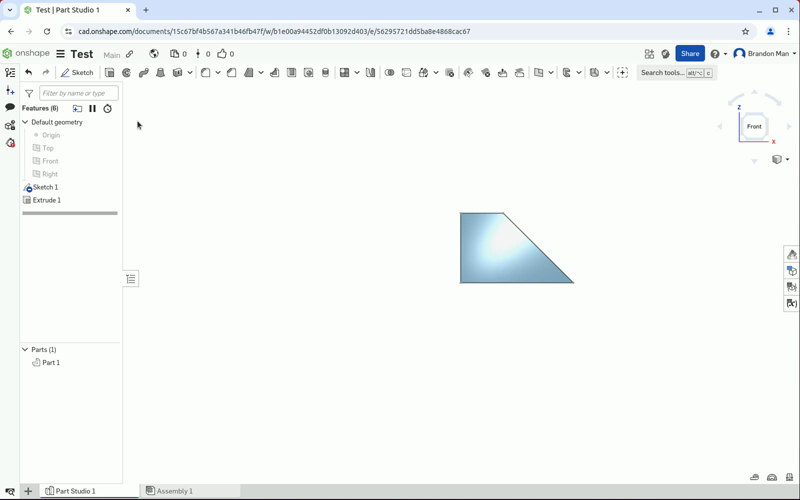
key(shift+h)
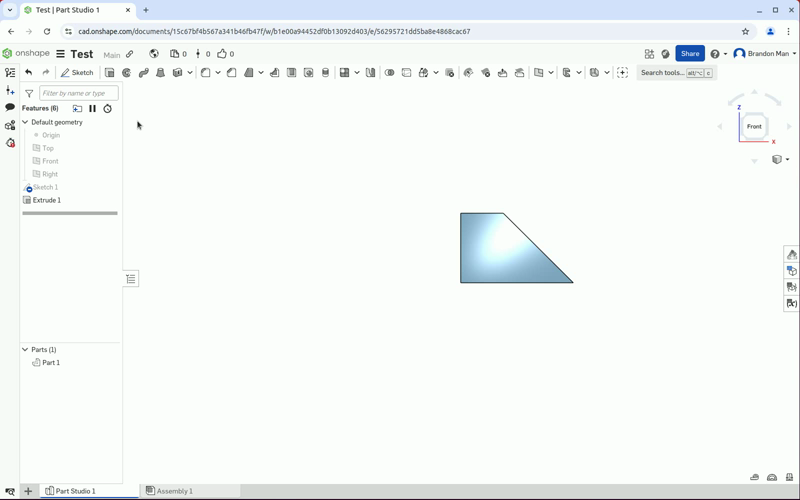
mouse_move(73, 189)
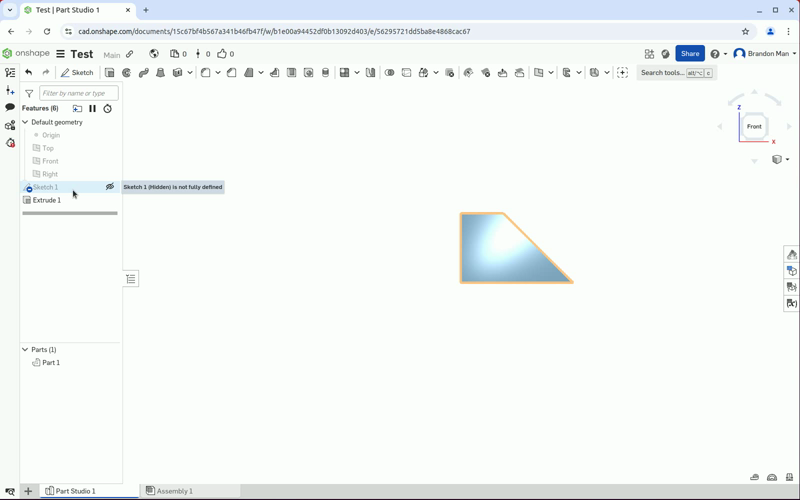
click(73, 189)
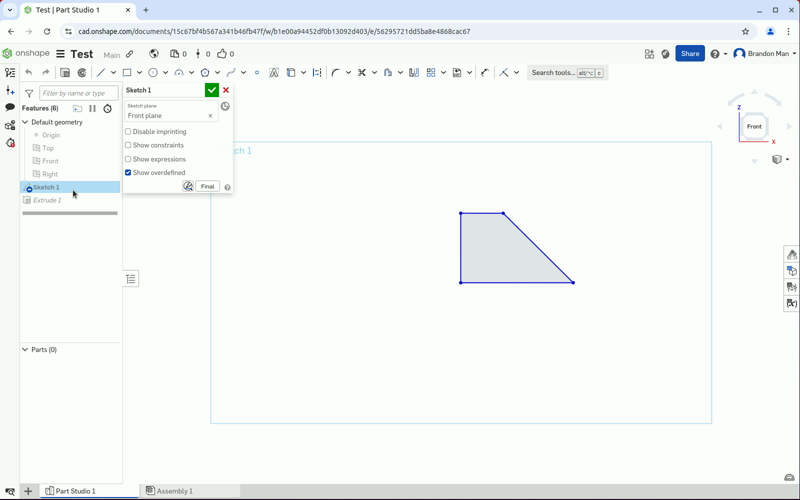
mouse_move(229, 92)
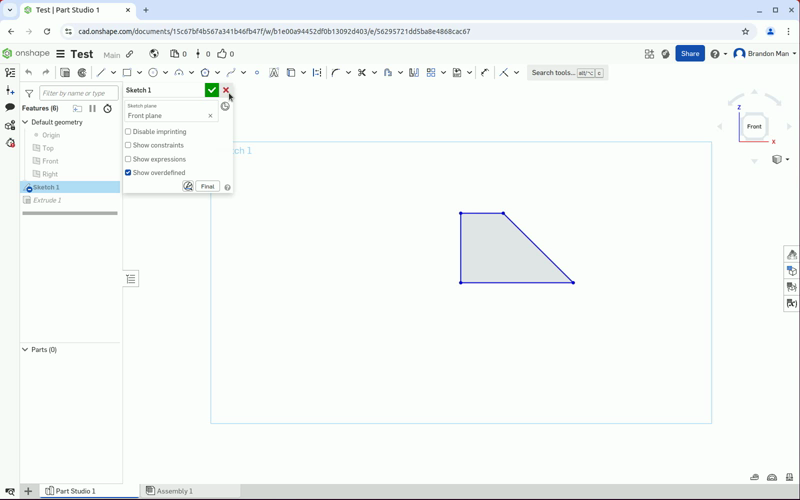
click(229, 92)
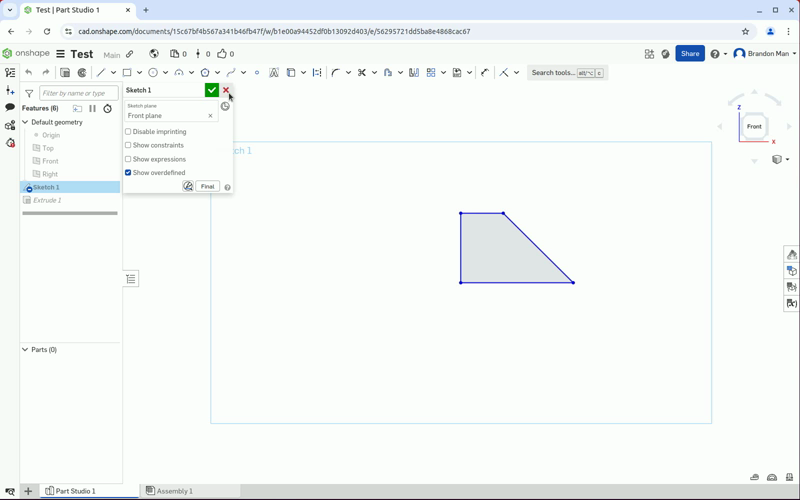
key(shift+s)
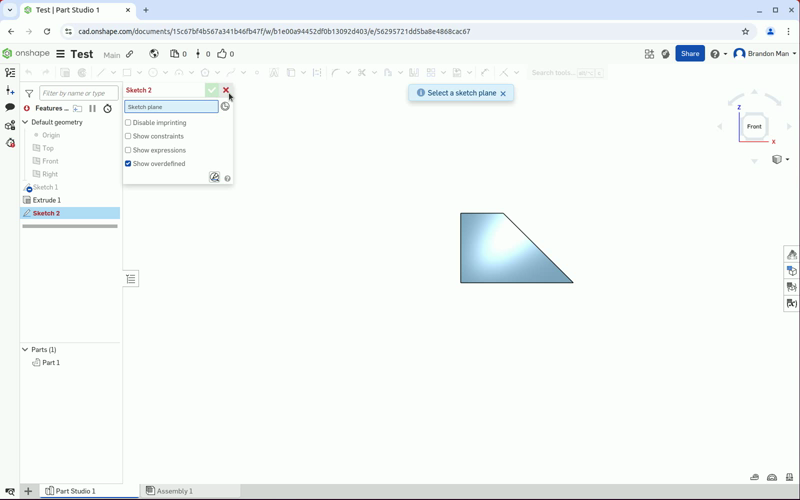
mouse_move(73, 163)
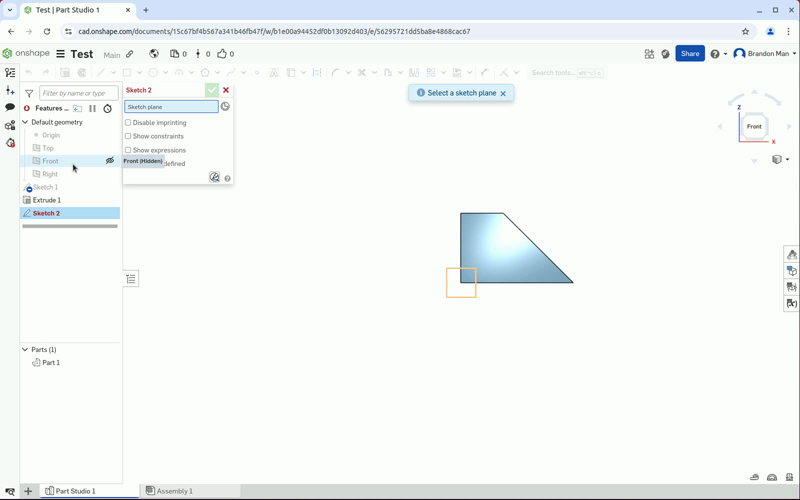
click(73, 163)
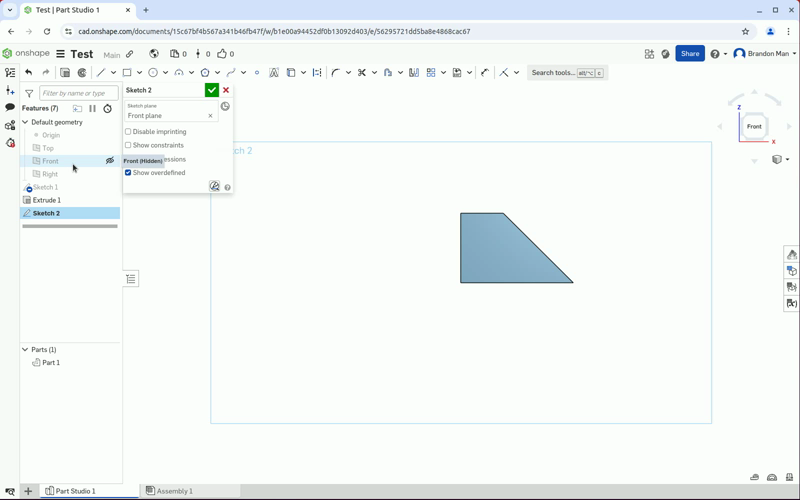
mouse_move(73, 352)
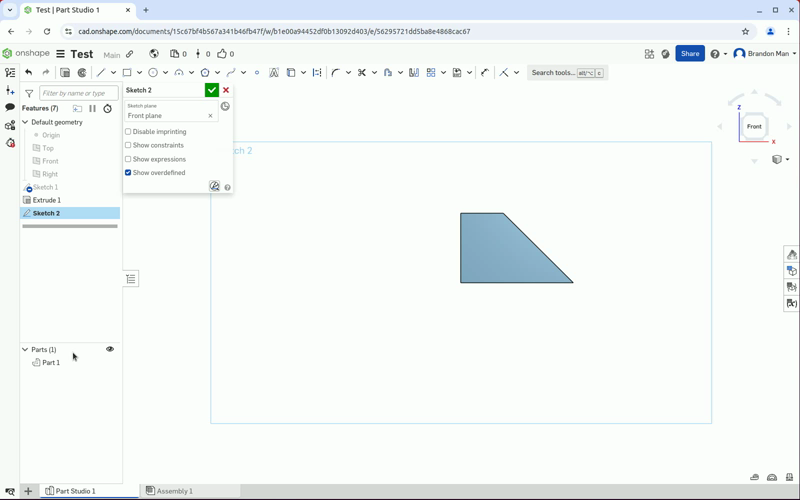
key(y)
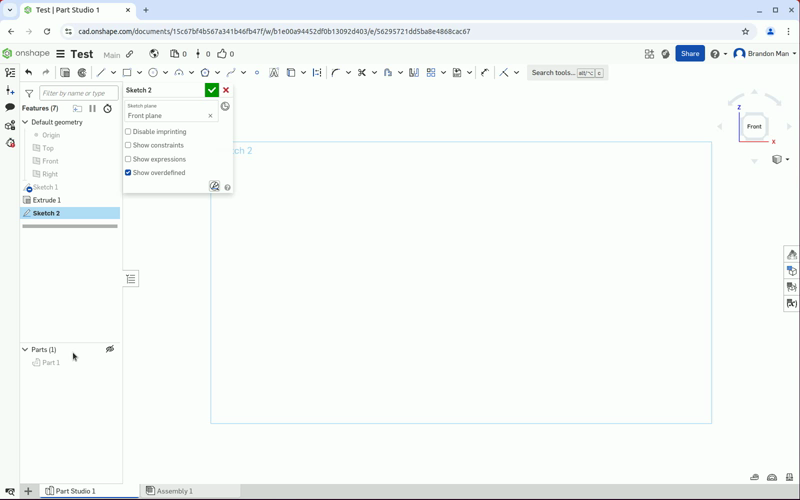
key(l)
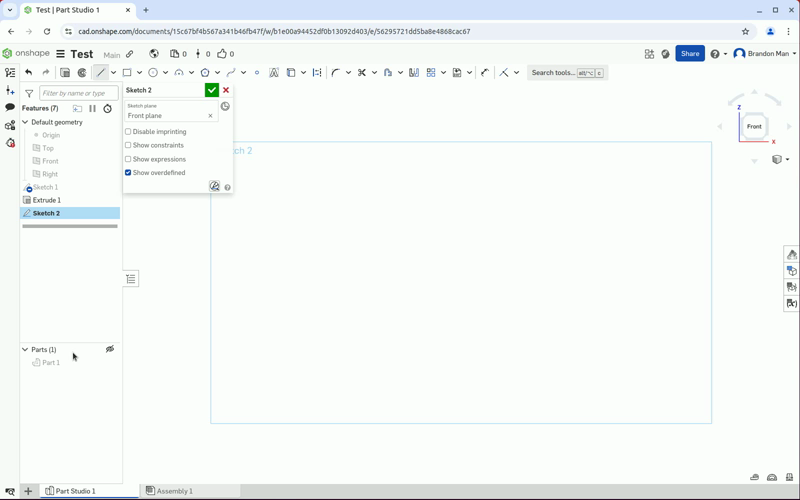
key_down(shift)
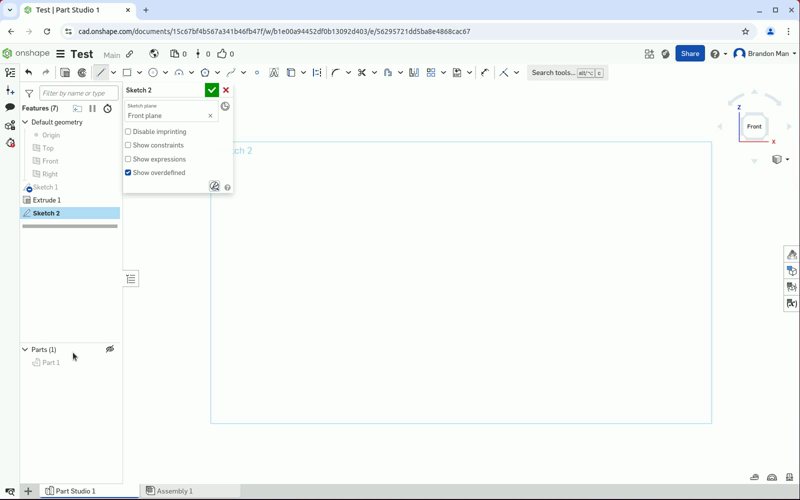
mouse_move(531, 240)
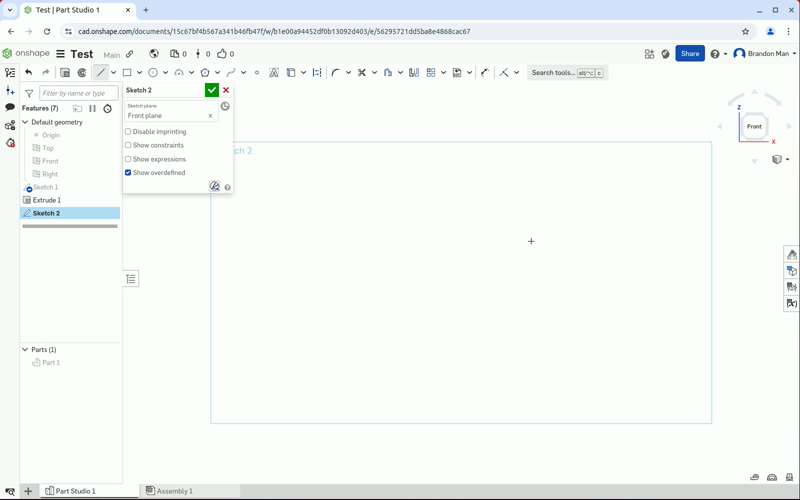
click(531, 240)
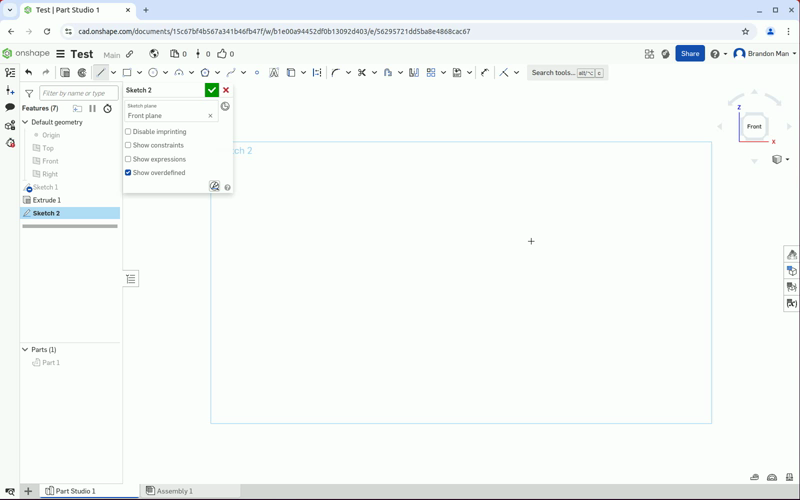
key_up(shift)
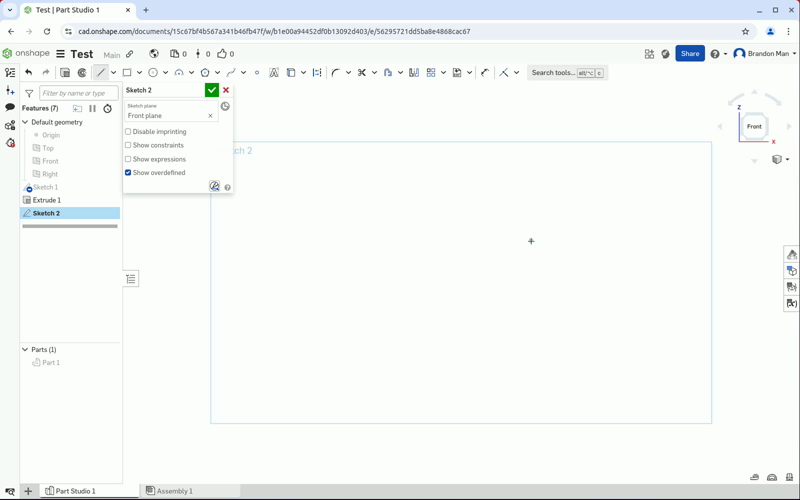
key_down(shift)
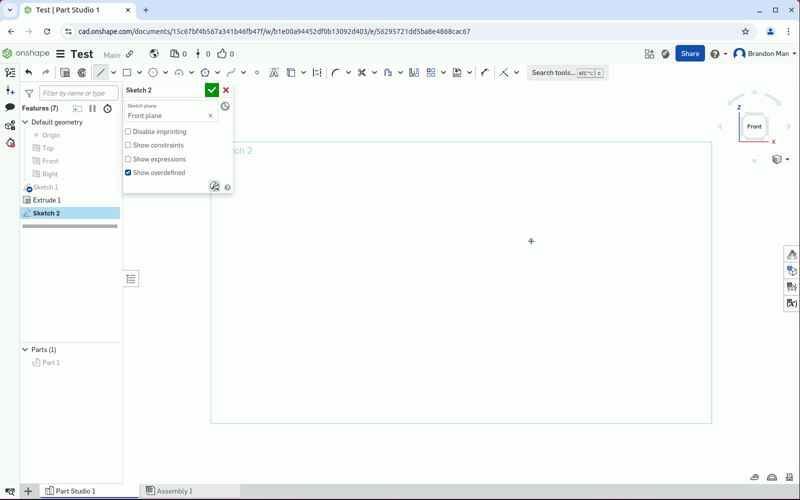
mouse_move(574, 283)
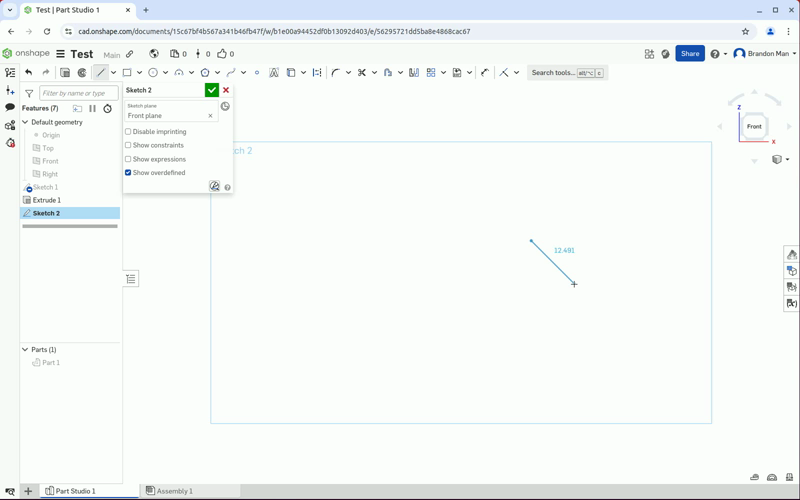
click(574, 283)
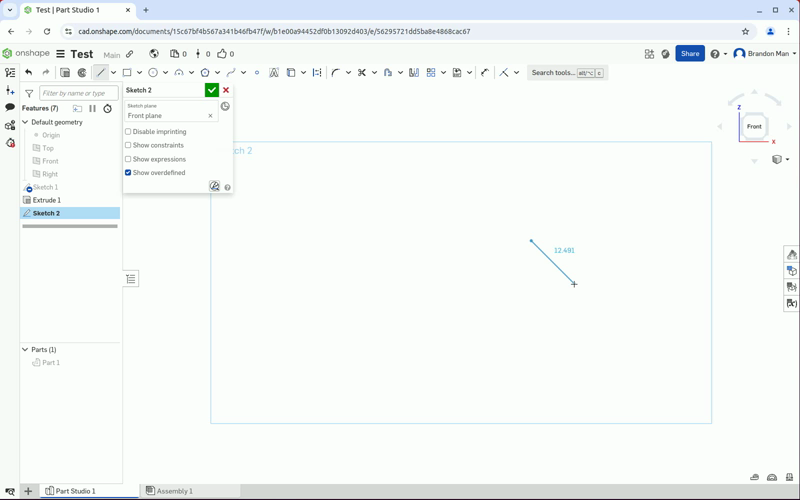
key_up(shift)
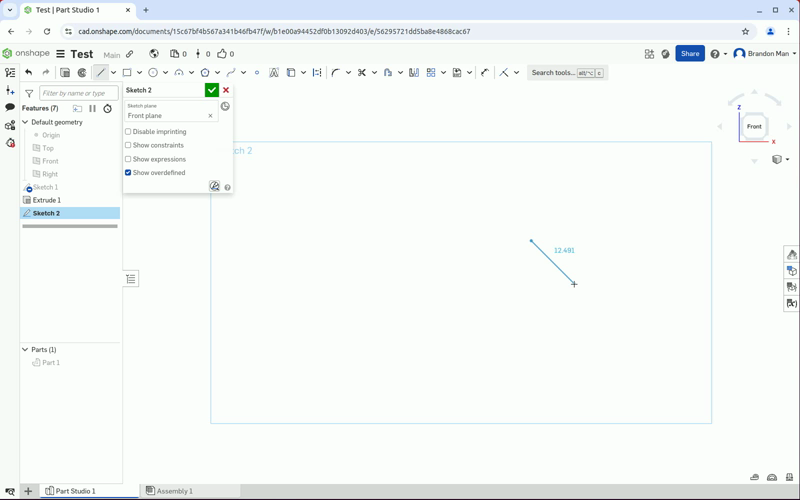
key_down(shift)
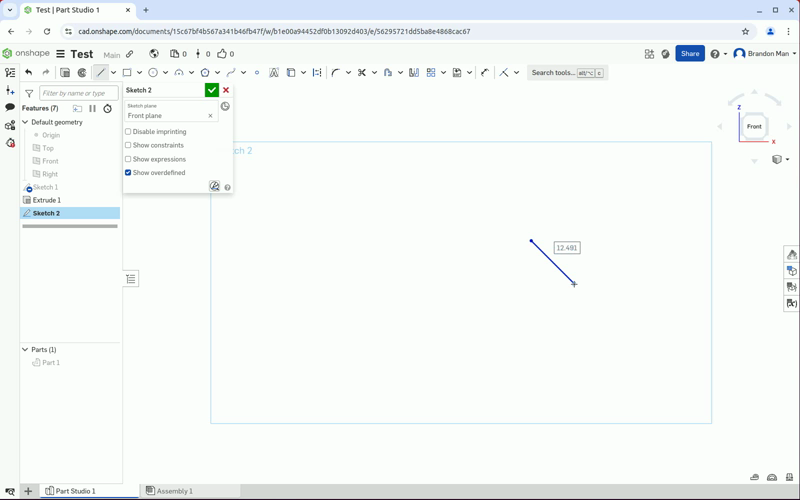
mouse_move(589, 283)
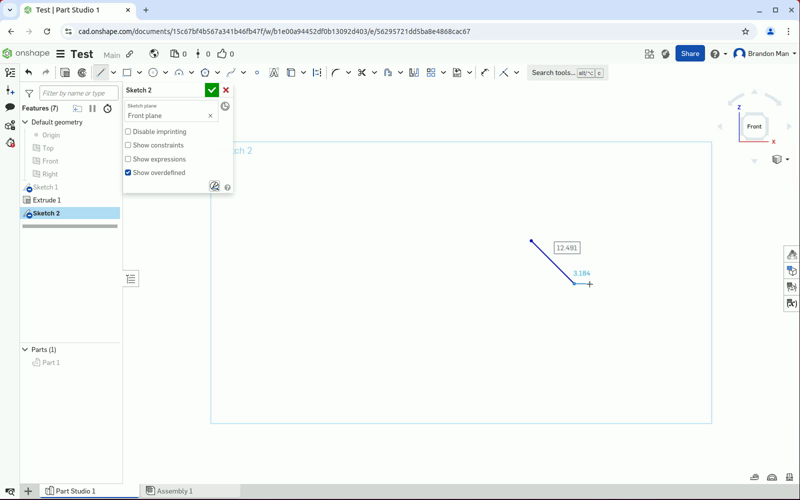
mouse_move(574, 240)
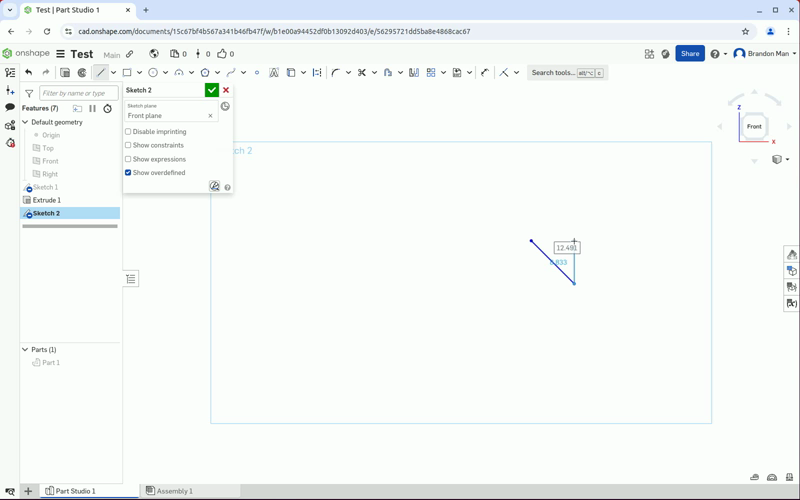
click(574, 240)
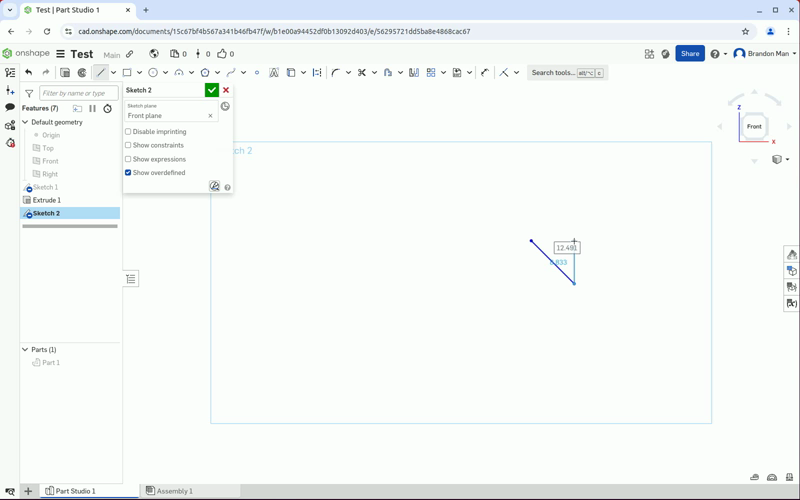
key_up(shift)
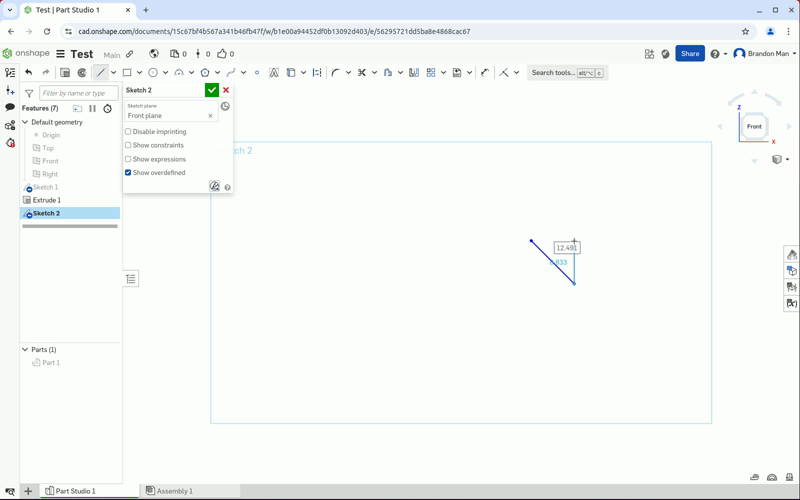
mouse_move(589, 240)
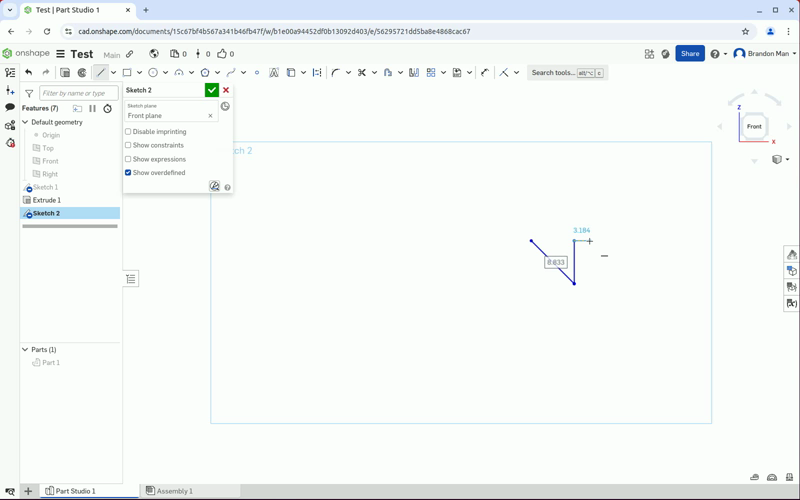
key_down(shift)
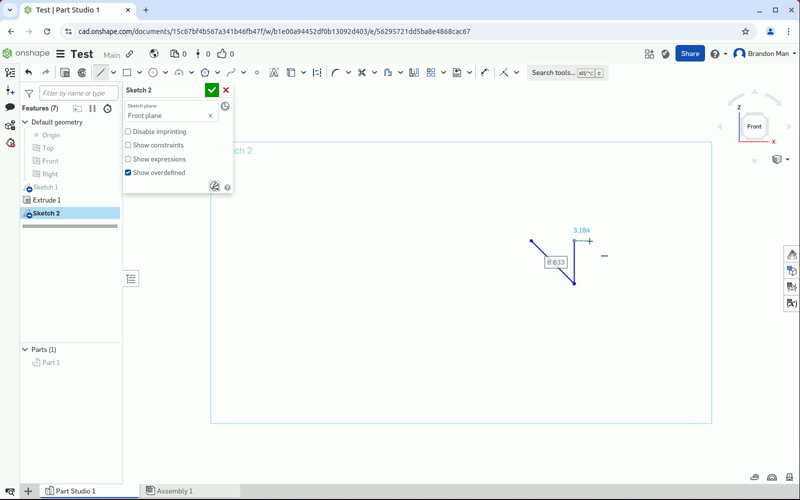
mouse_move(531, 240)
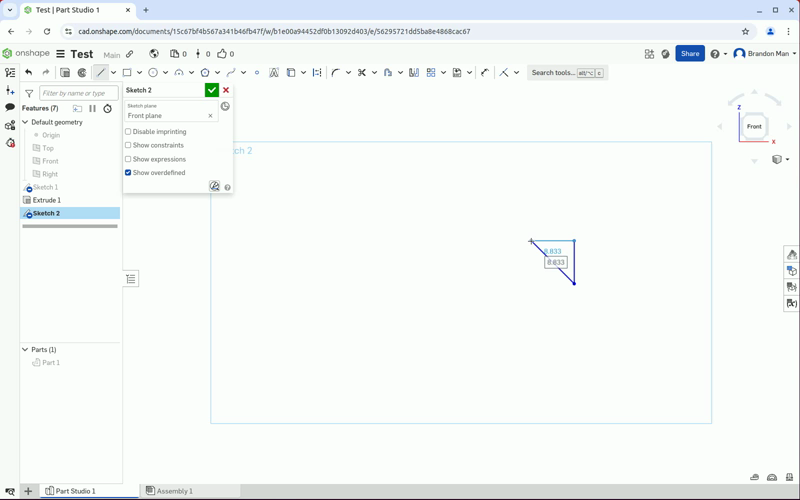
key_up(shift)
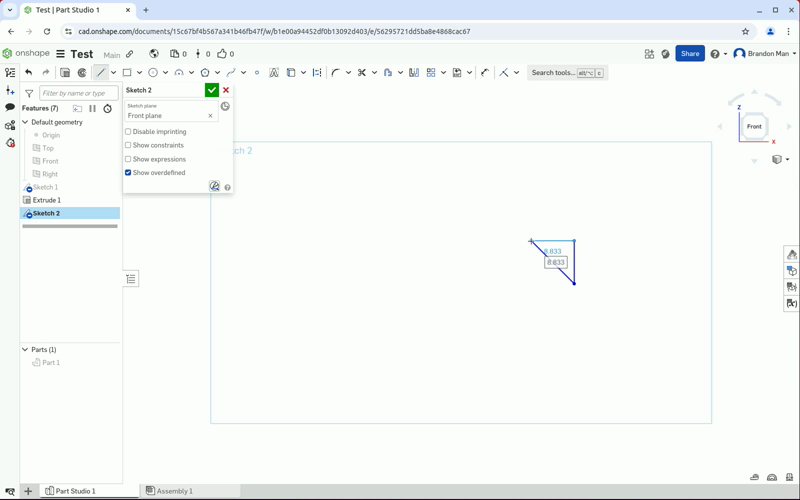
click(531, 240)
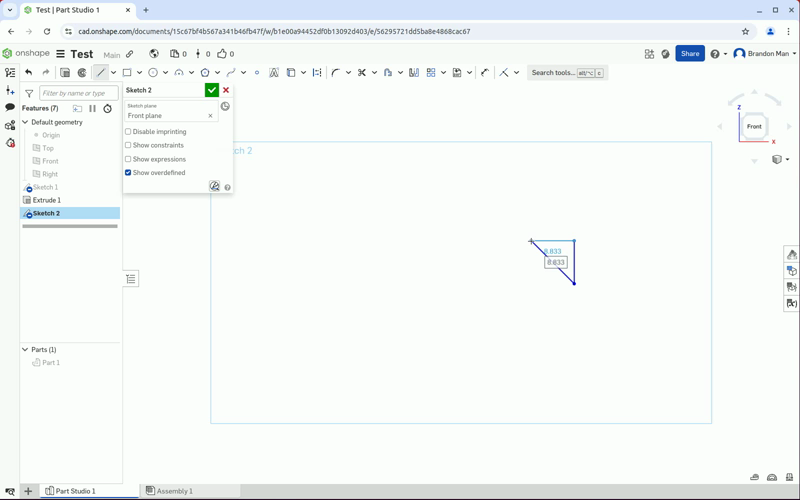
key(esc)
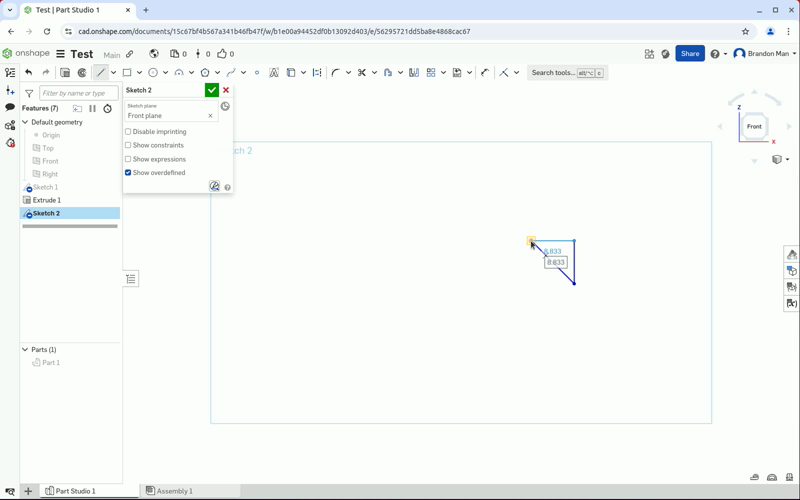
mouse_move(571, 256)
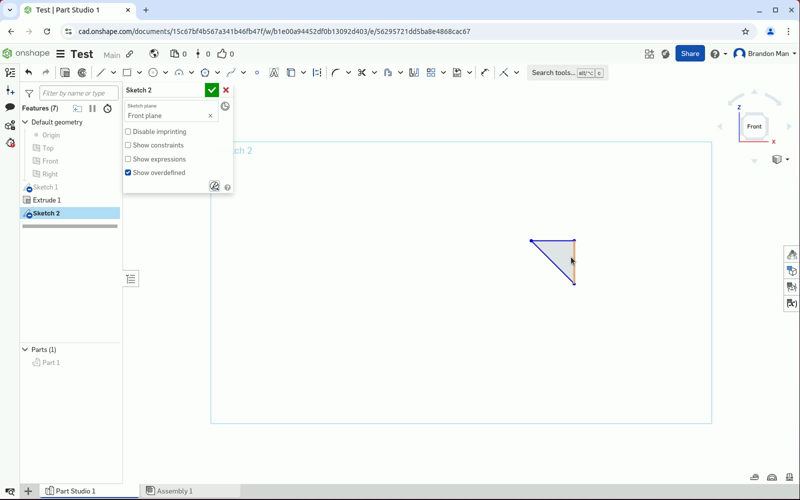
scroll(6)
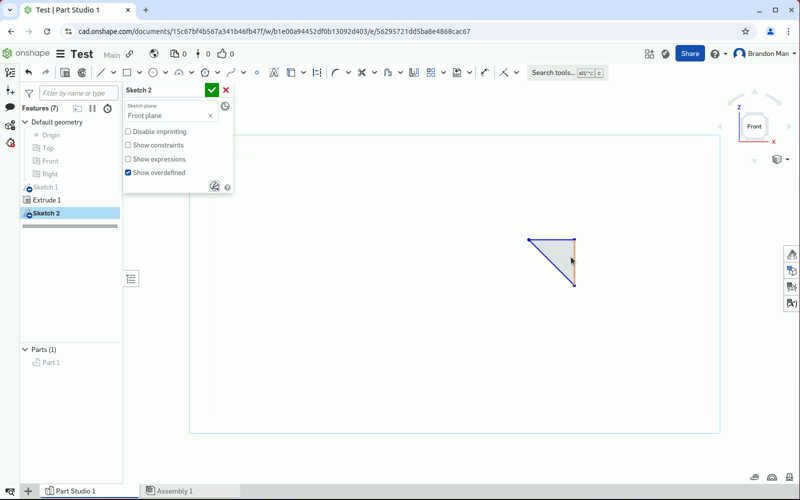
scroll(6)
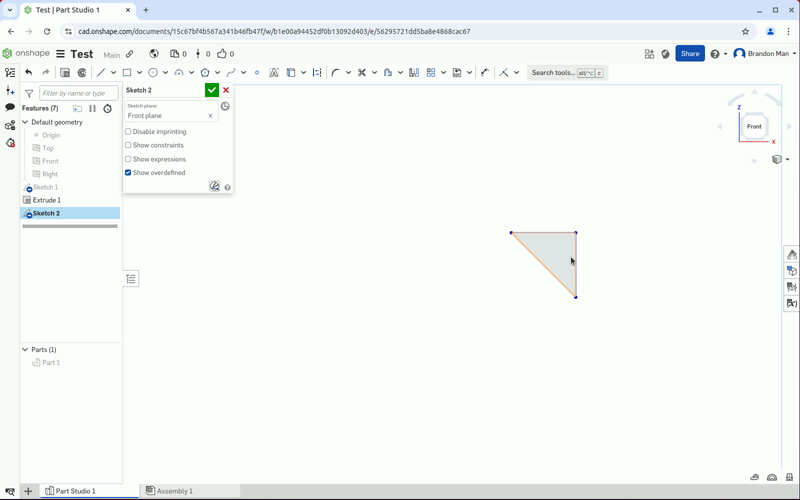
scroll(6)
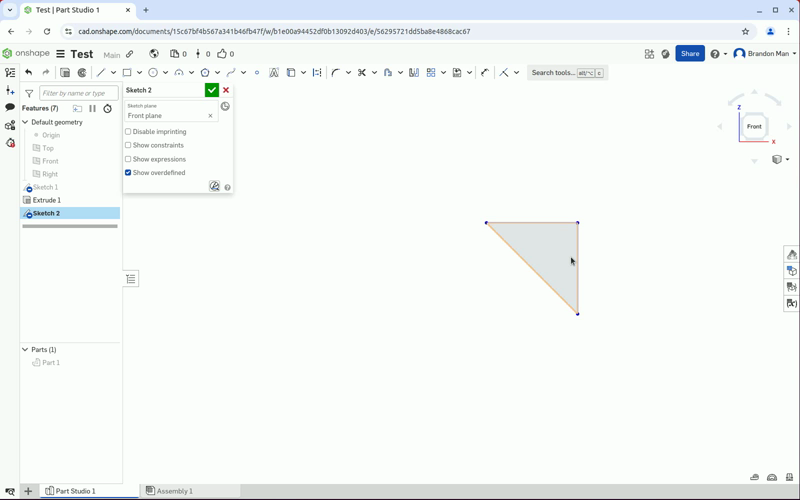
scroll(6)
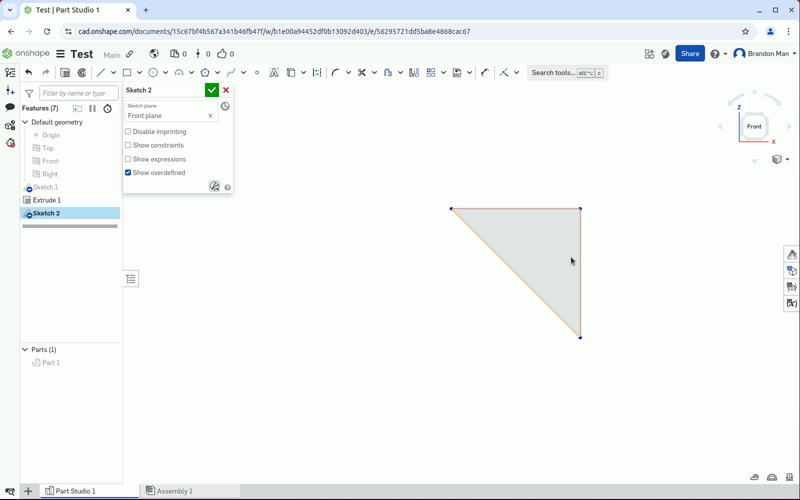
scroll(6)
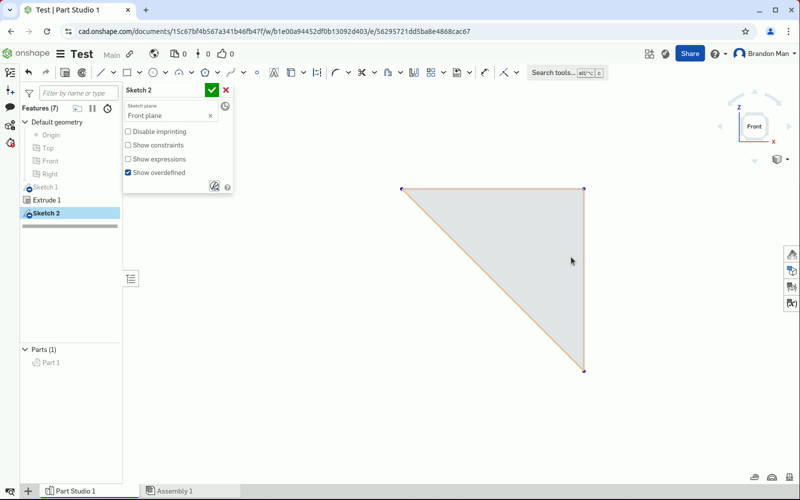
scroll(6)
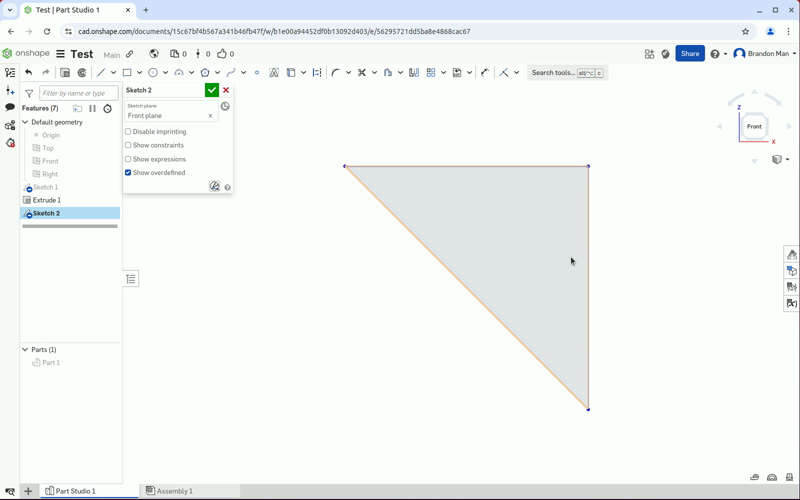
scroll(6)
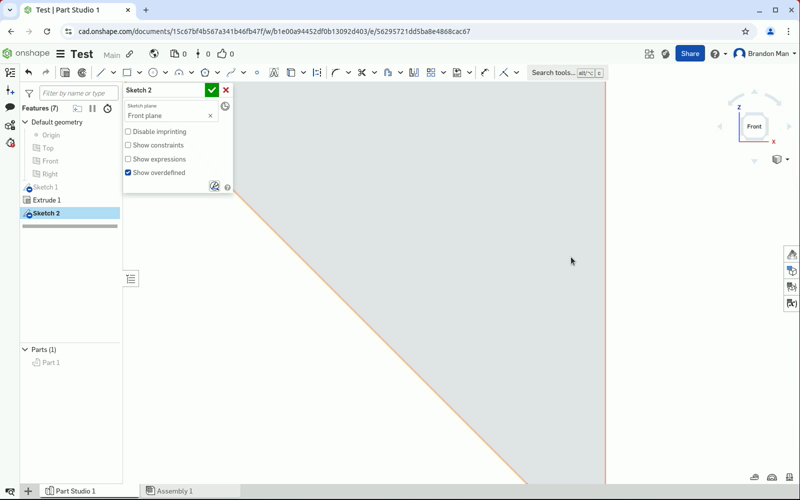
click(571, 256)
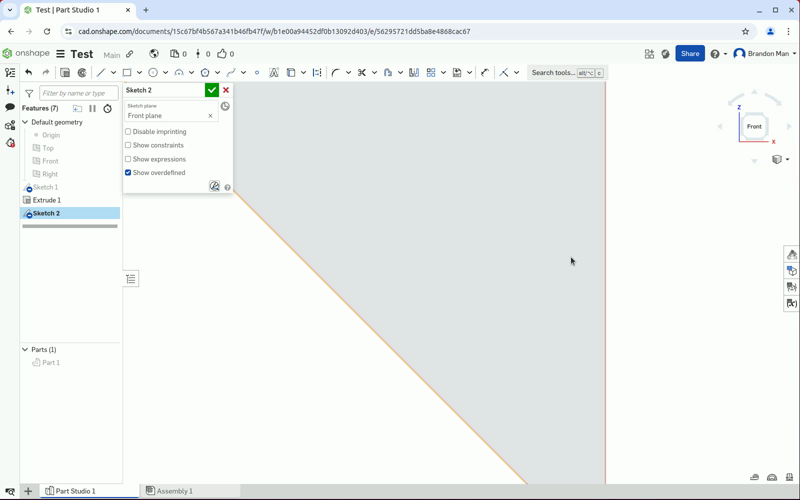
scroll(-6)
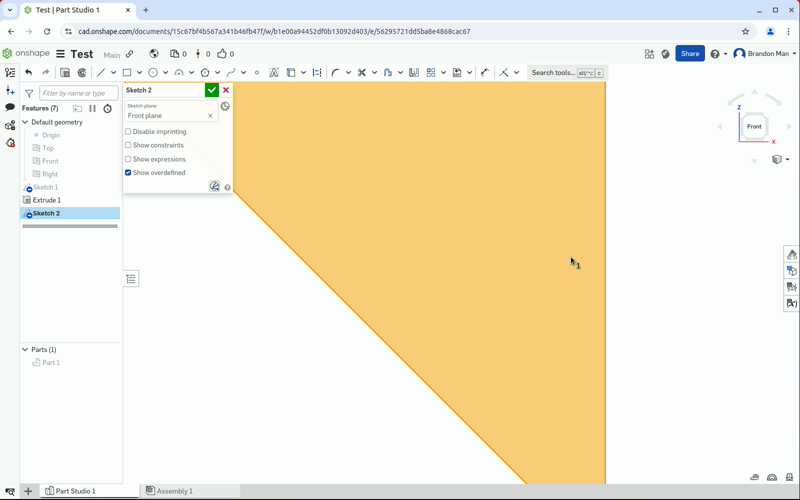
scroll(-6)
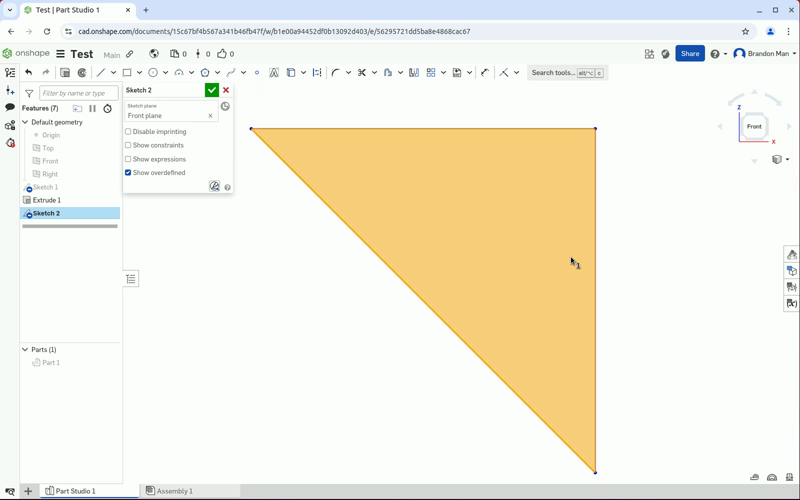
scroll(-6)
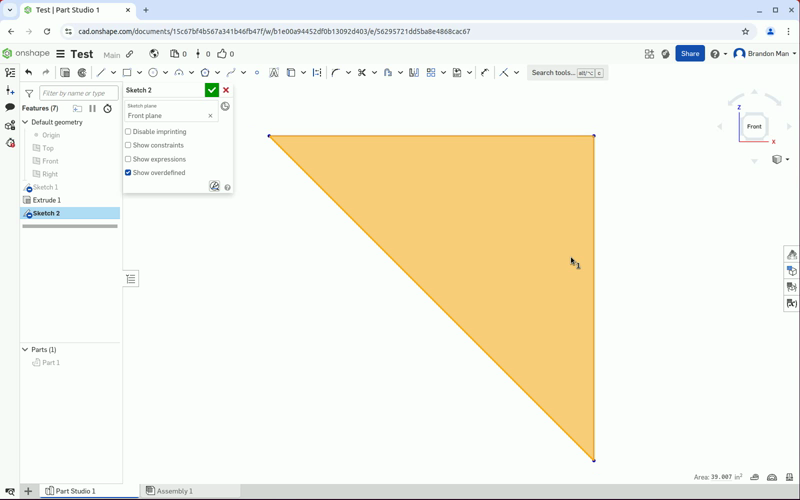
scroll(-6)
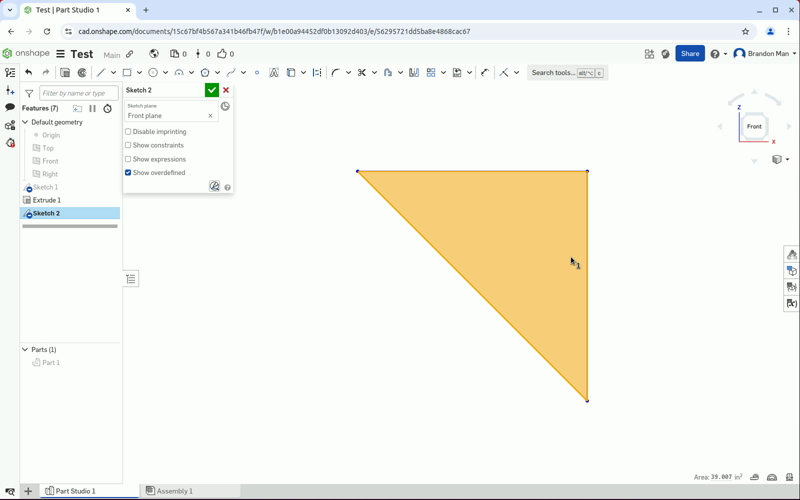
scroll(-6)
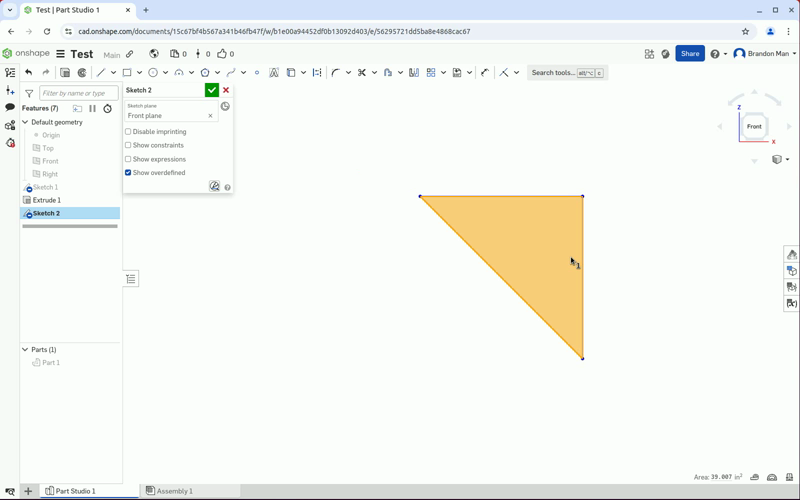
scroll(-6)
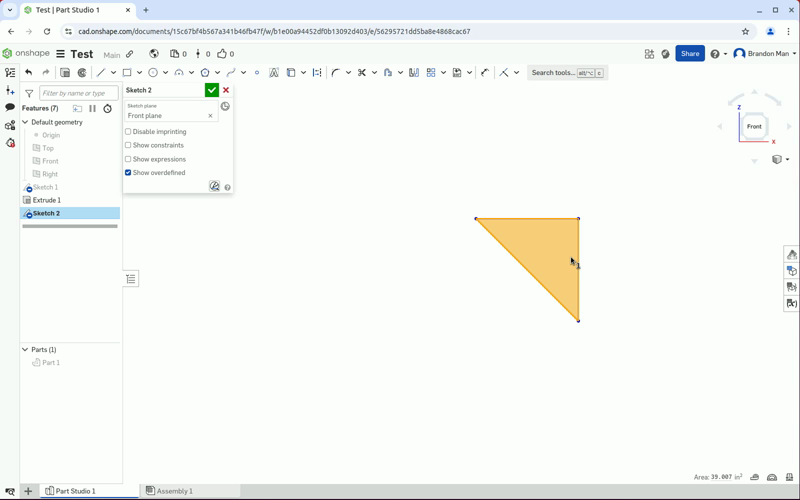
scroll(-6)
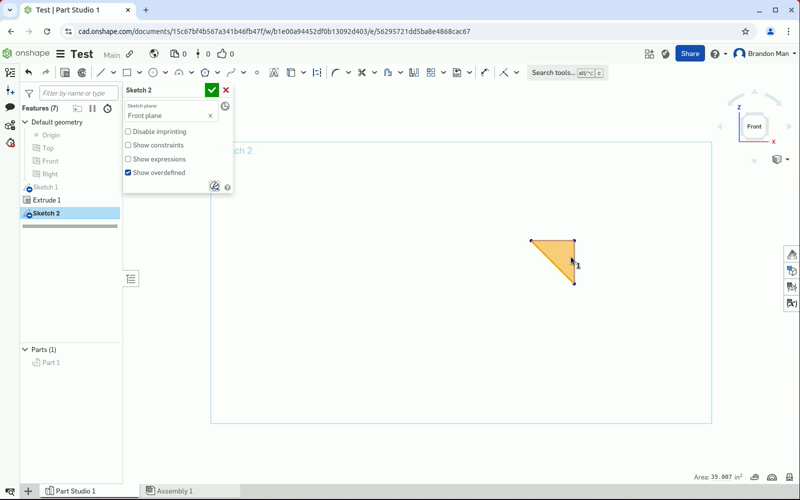
mouse_move(73, 352)
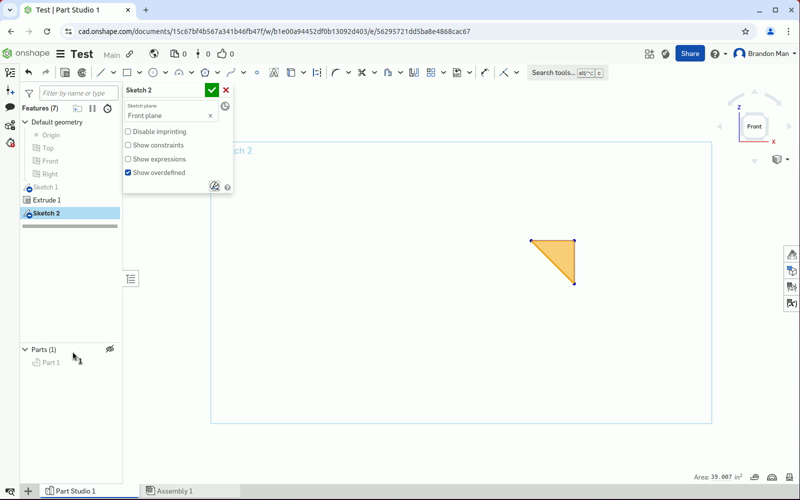
key(shift+y)
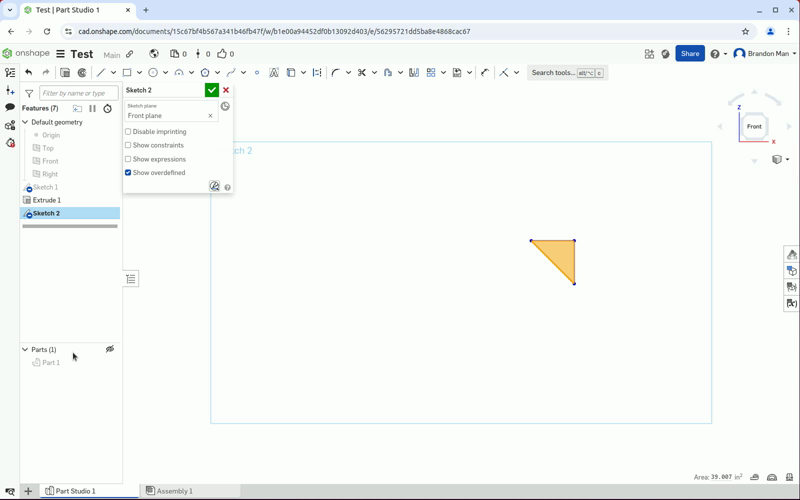
key(shift+e)
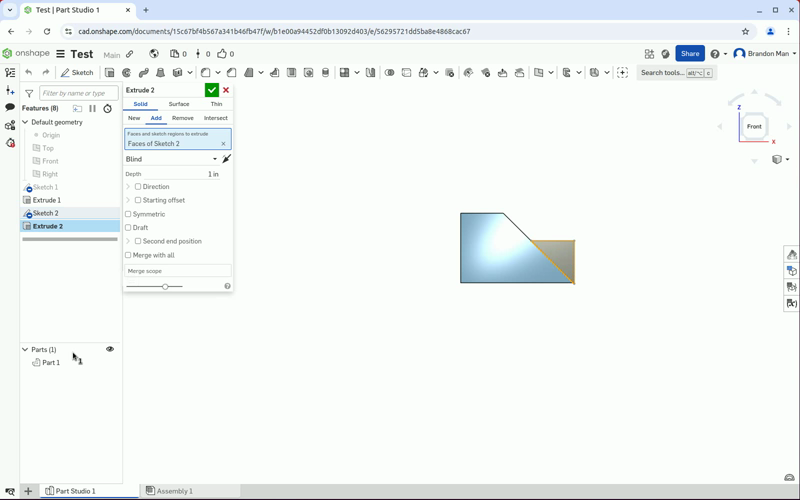
mouse_move(143, 106)
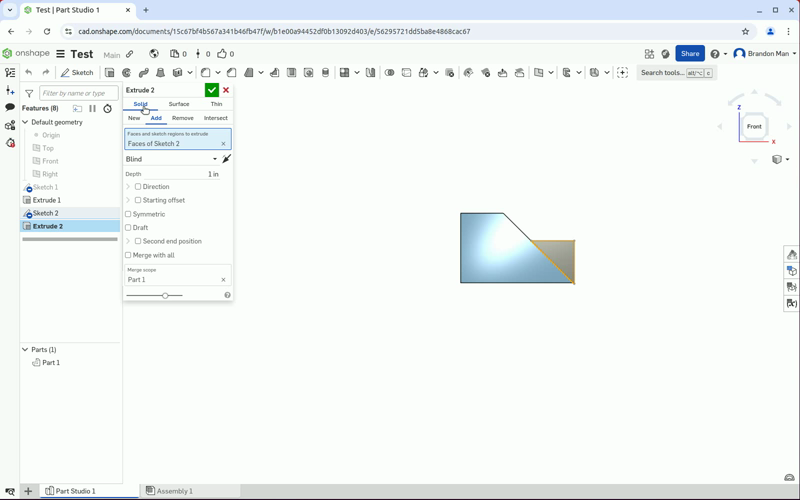
click(143, 106)
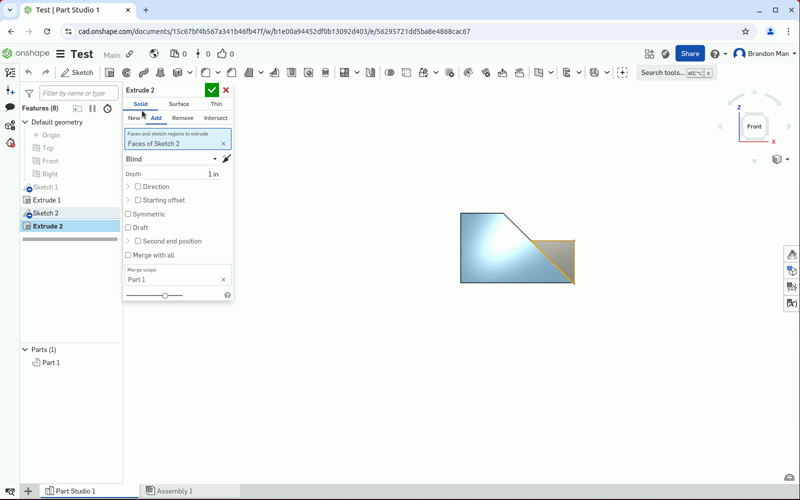
mouse_move(137, 120)
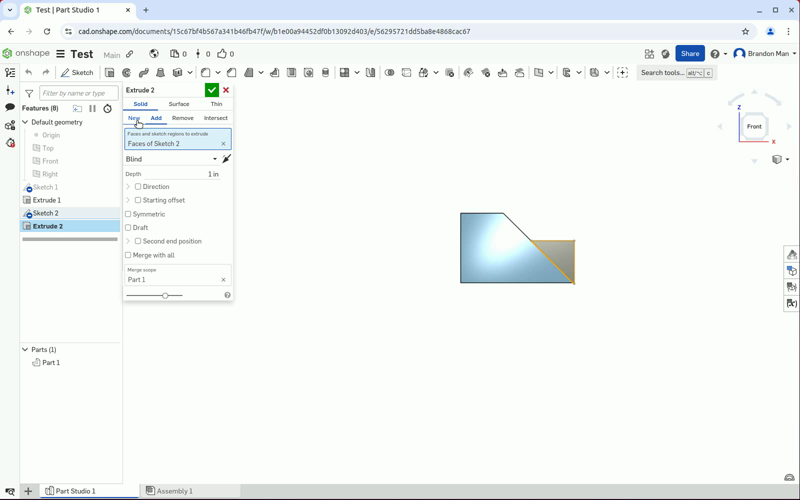
click(137, 120)
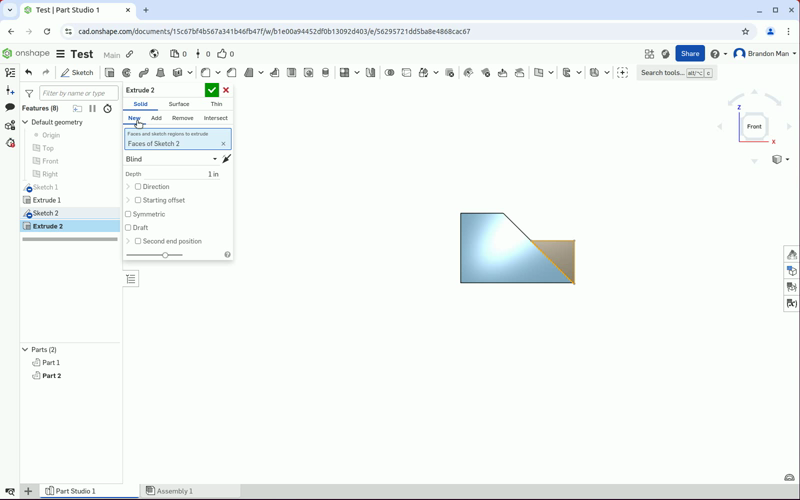
key(tab, 4)
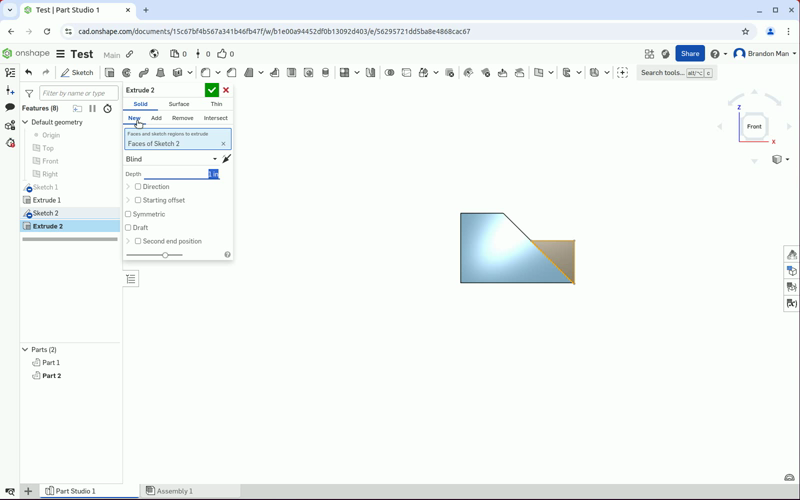
text(8.666)
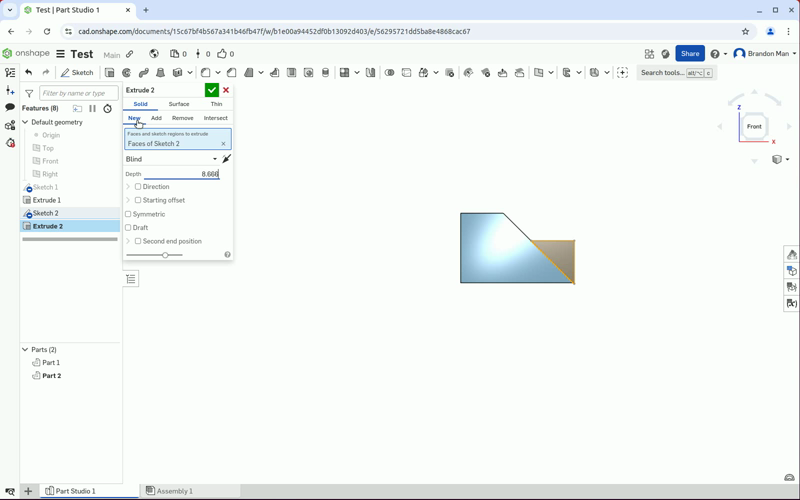
key(enter)
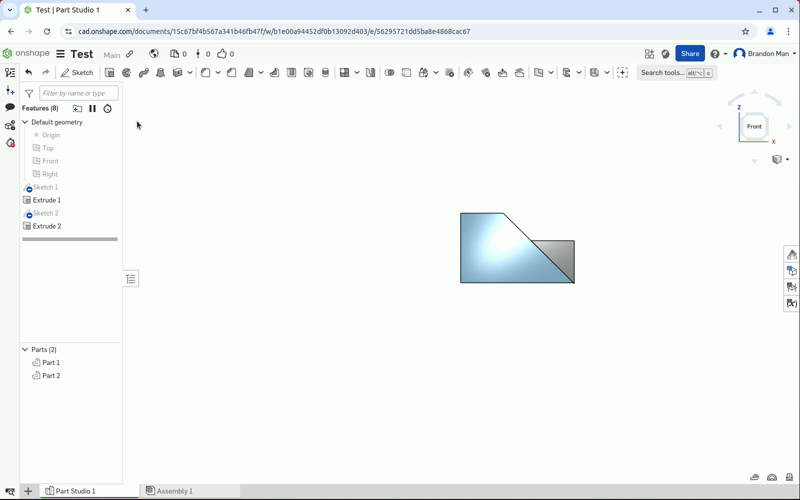
key(shift+h)
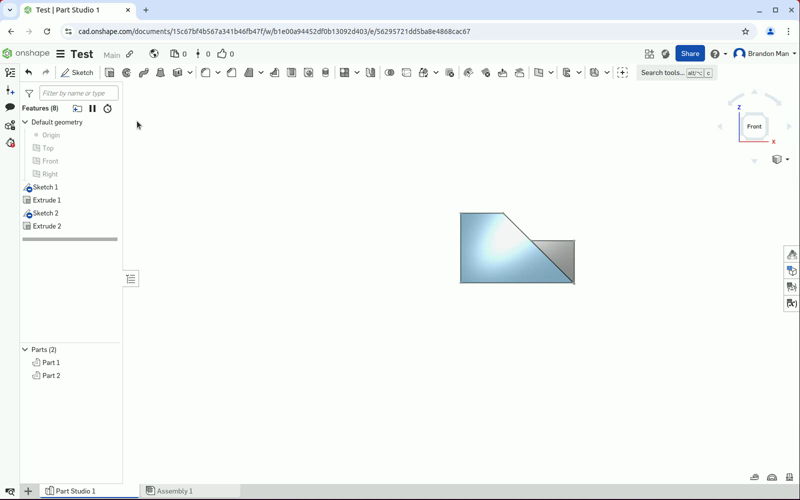
key(shift+h)
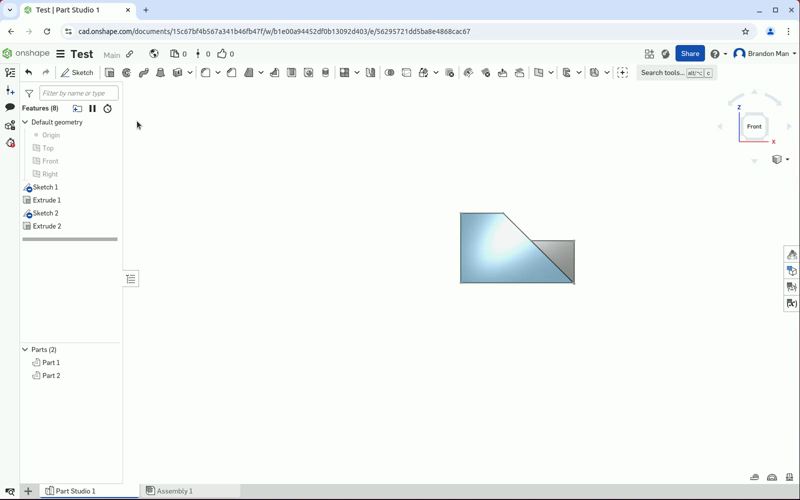
key(shift+7)
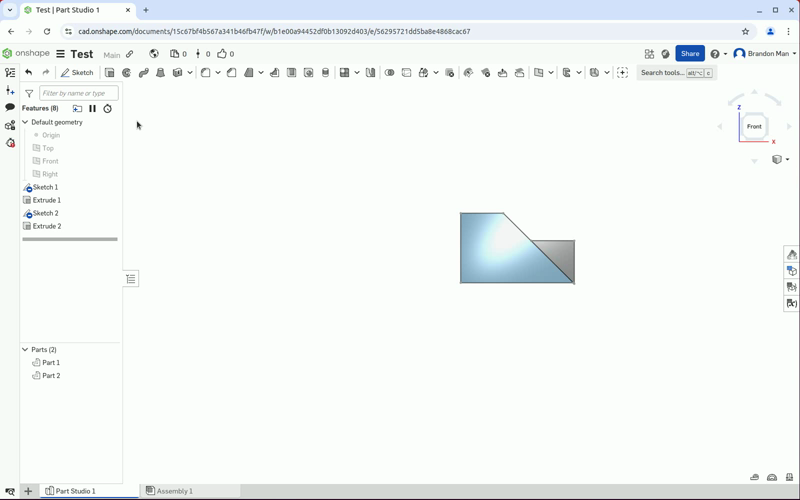
key(left, 2)
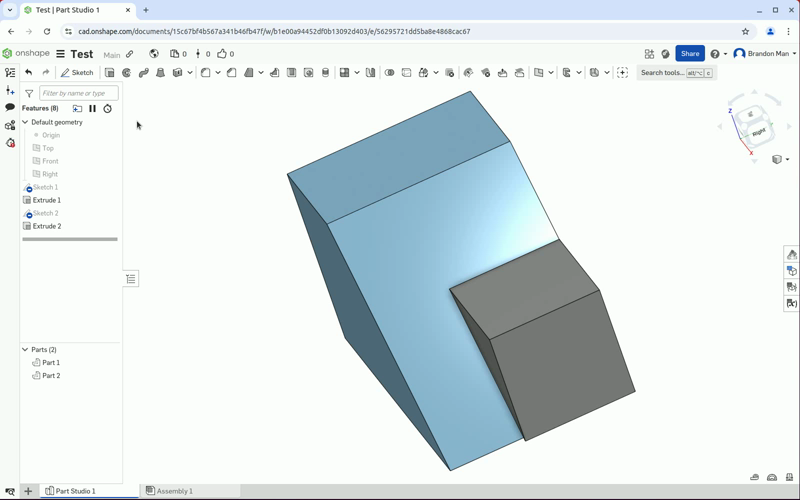
key(down, 2)
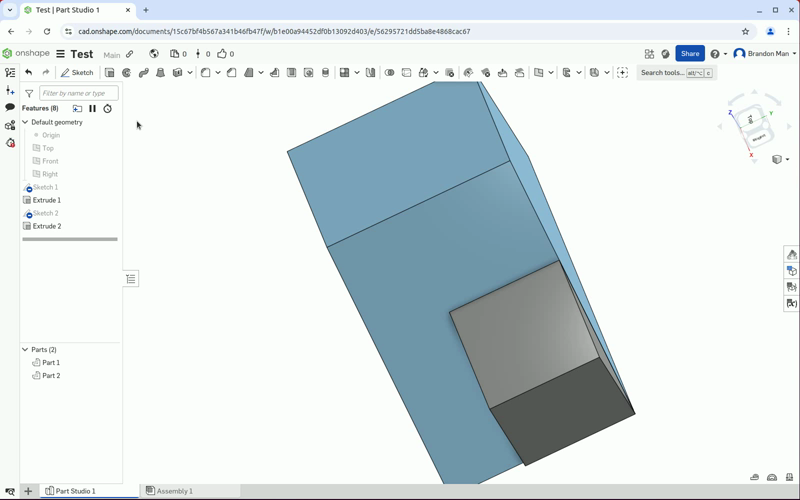
key(up, 2)
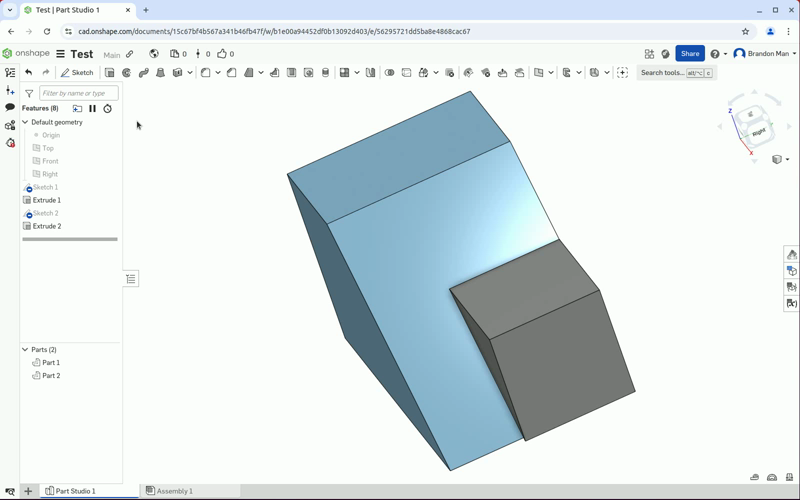
key(right, 2)
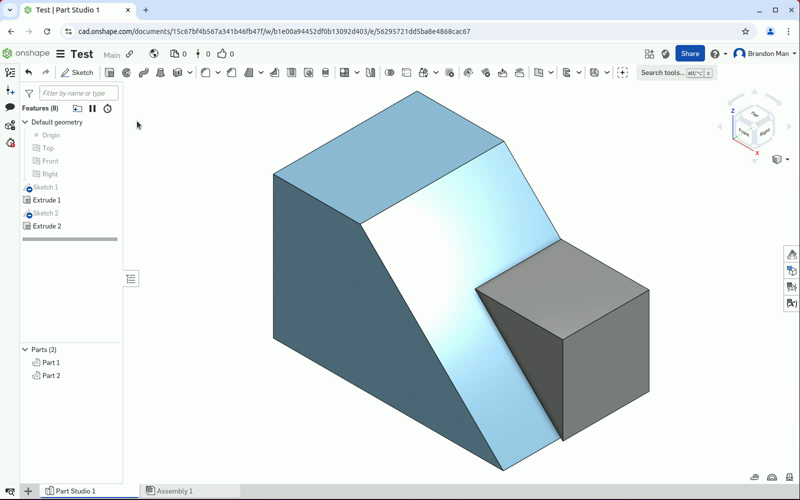
mouse_move(73, 189)
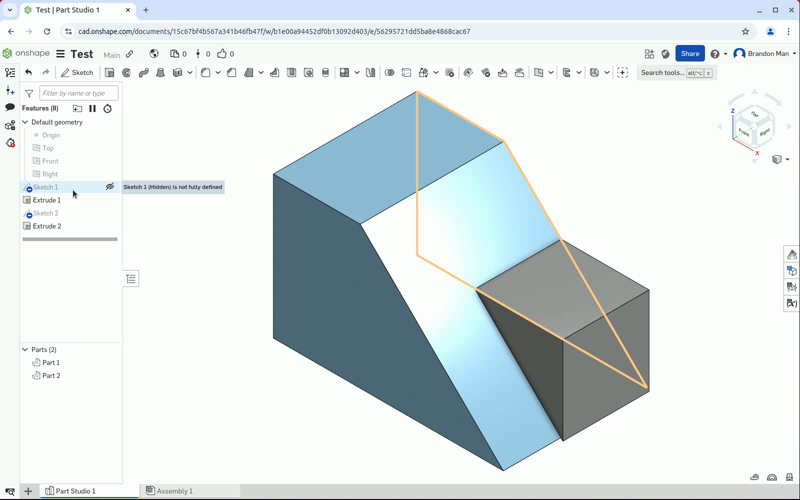
click(73, 189)